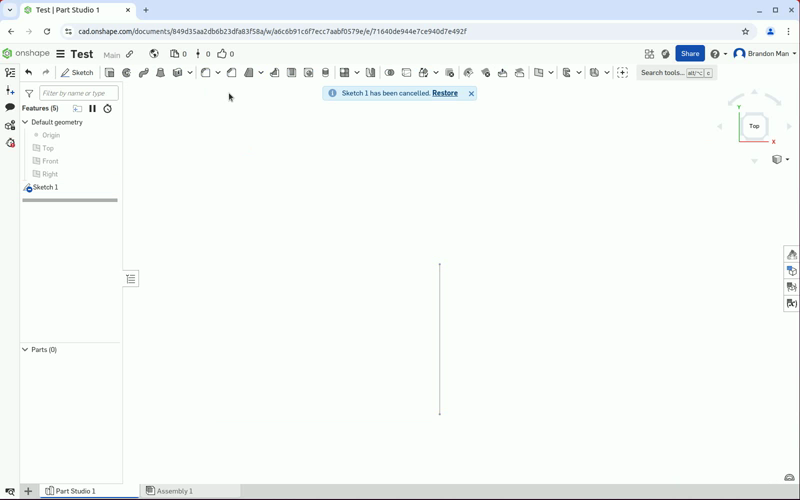
key(shift+h)
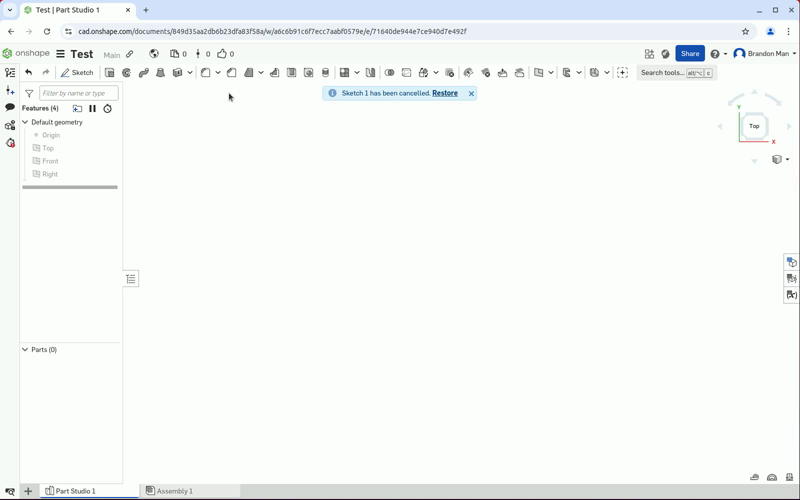
mouse_move(73, 352)
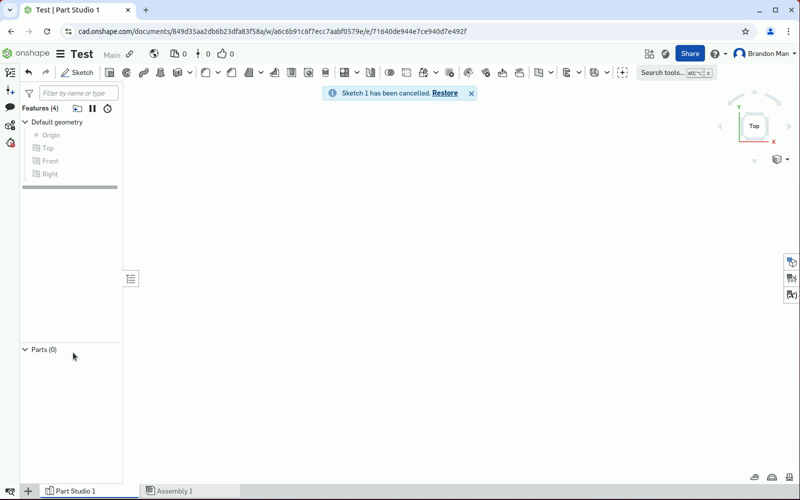
key(y)
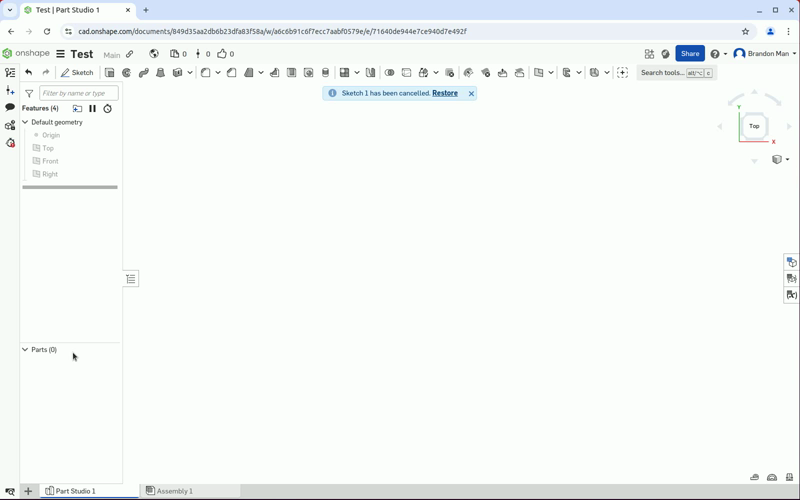
key(shift+p)
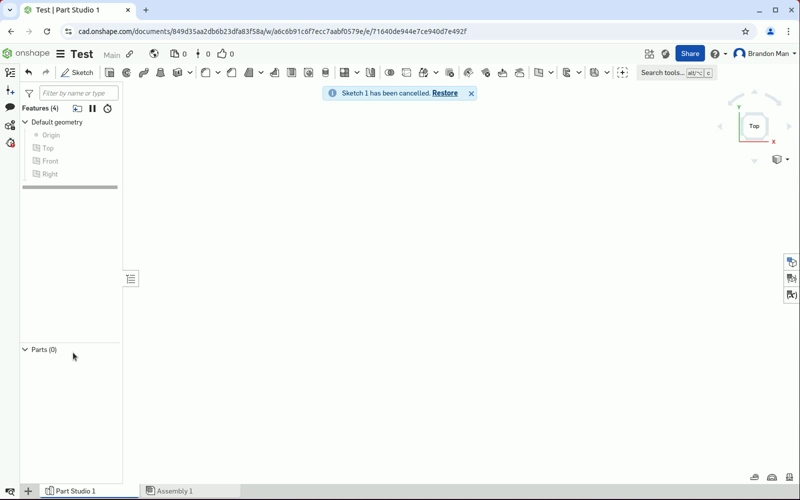
key(space)
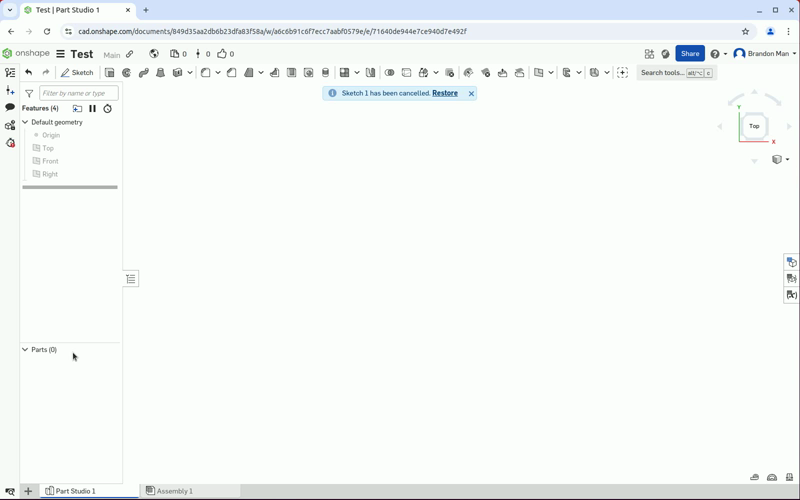
key_down(shift)
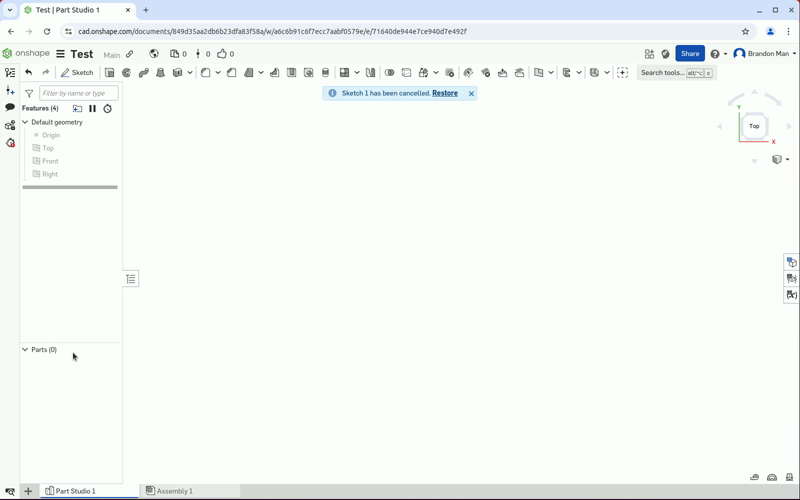
key(up)
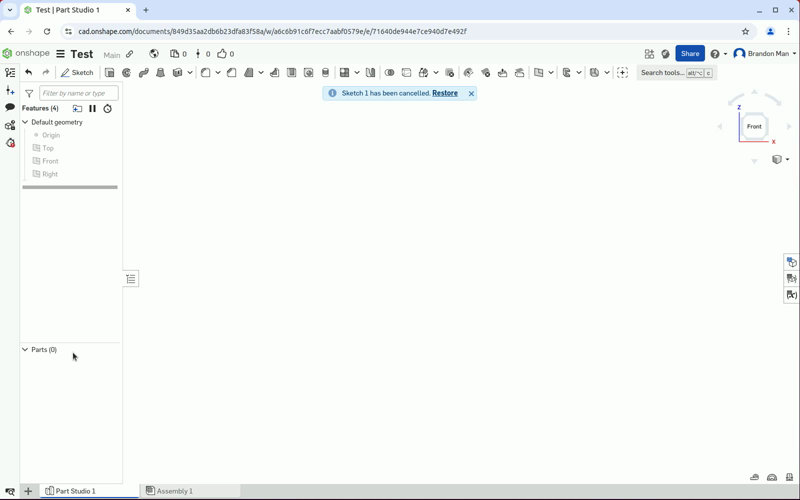
key_up(shift)
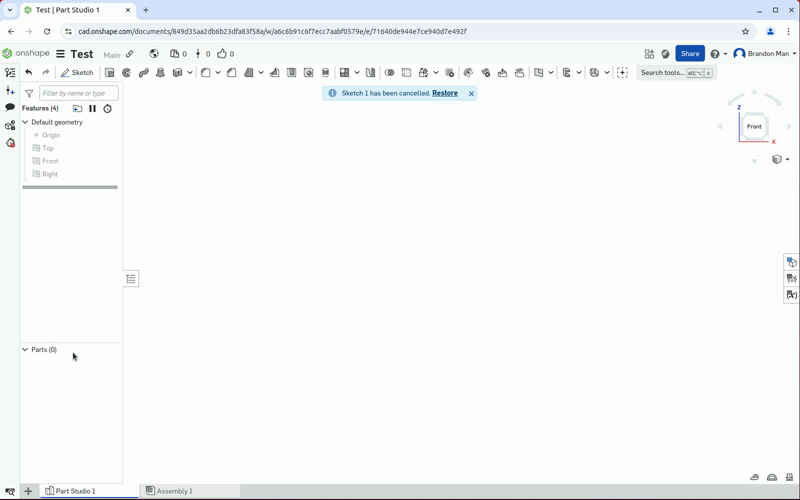
mouse_move(73, 352)
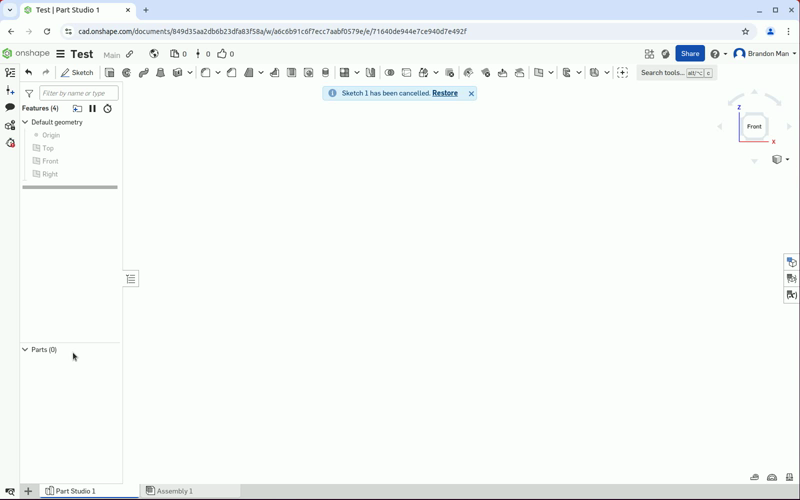
key(shift+y)
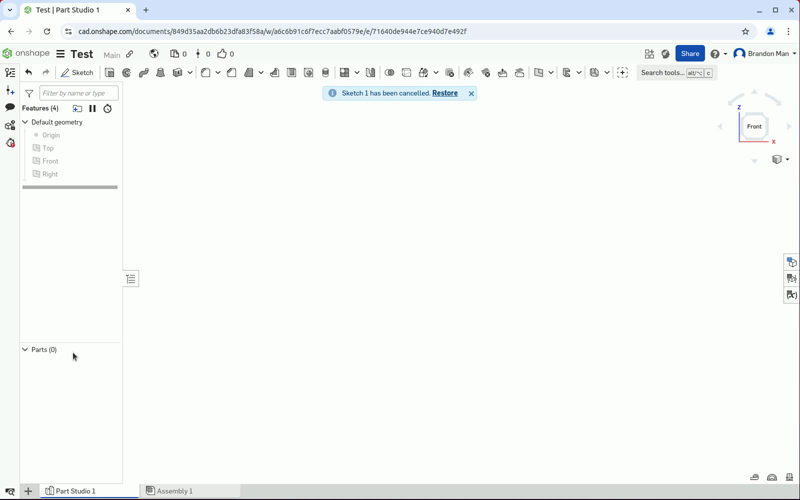
key(shift+s)
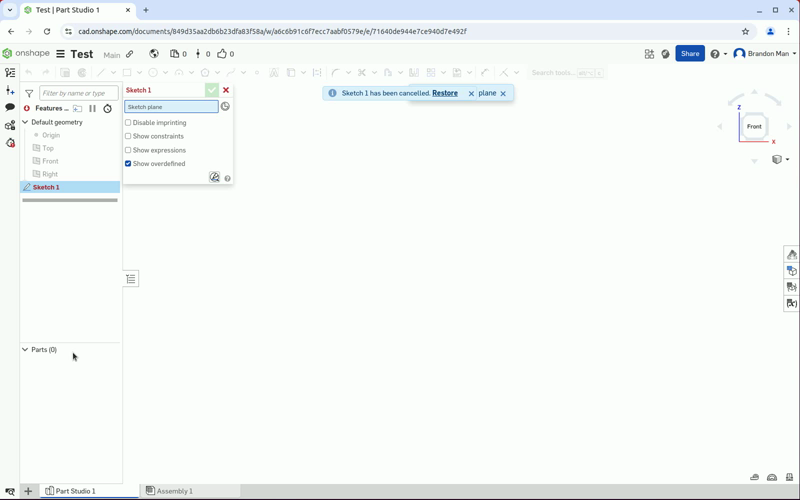
mouse_move(73, 163)
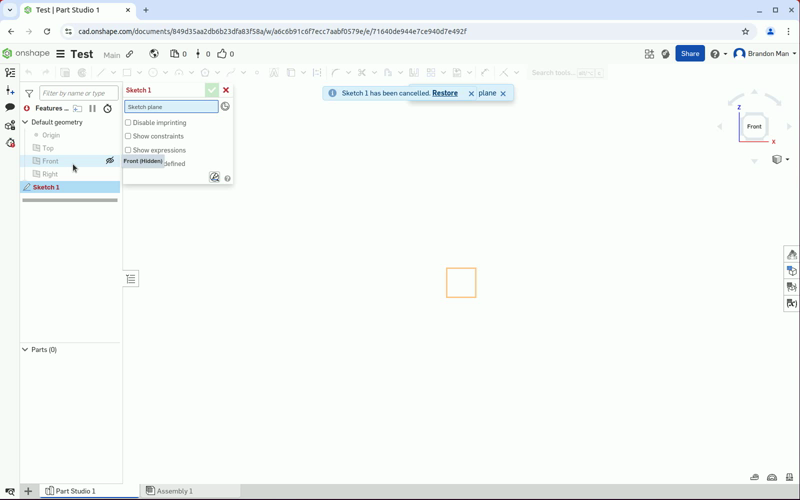
click(73, 163)
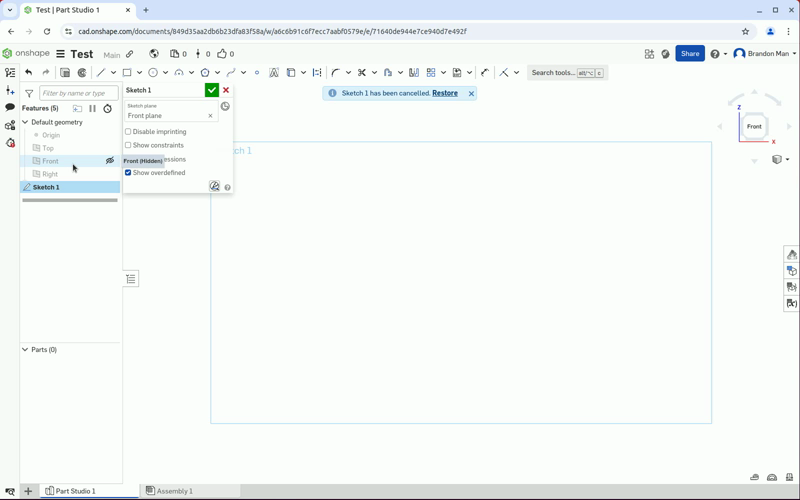
mouse_move(73, 352)
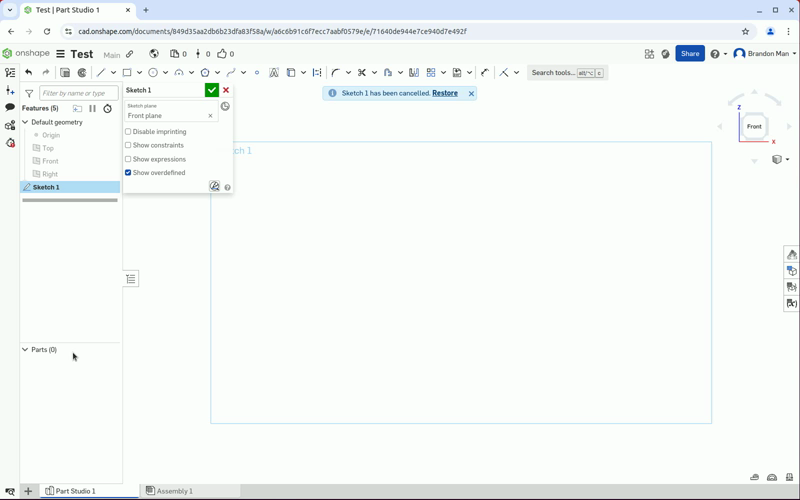
key(y)
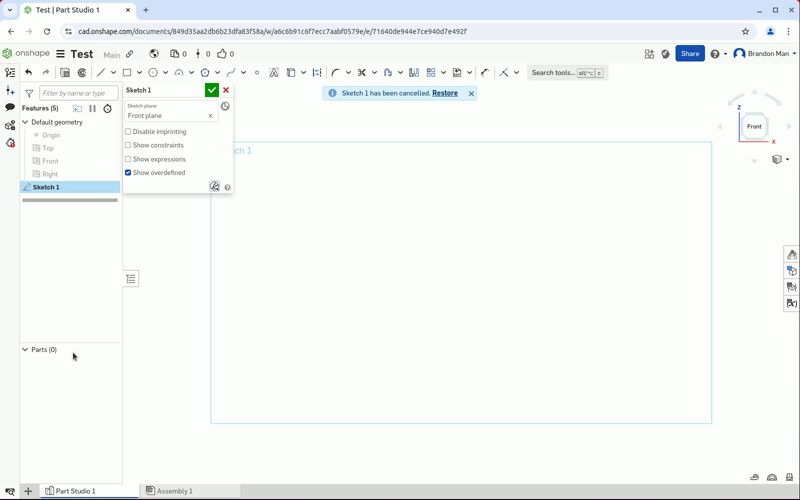
key(l)
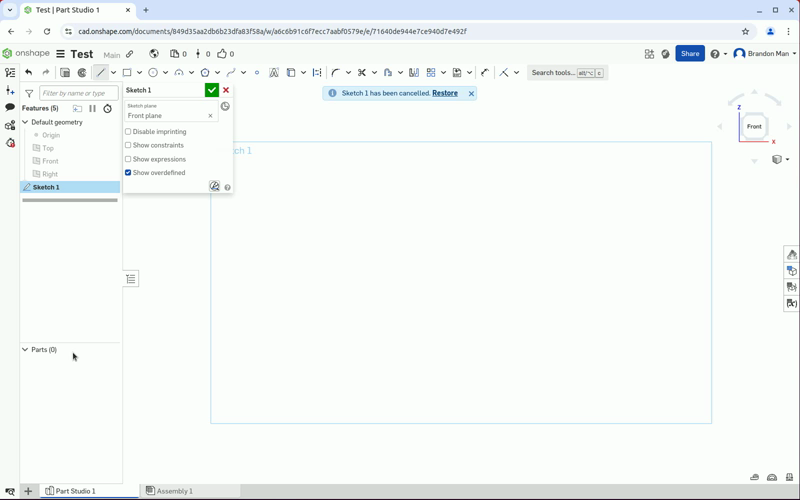
key_down(shift)
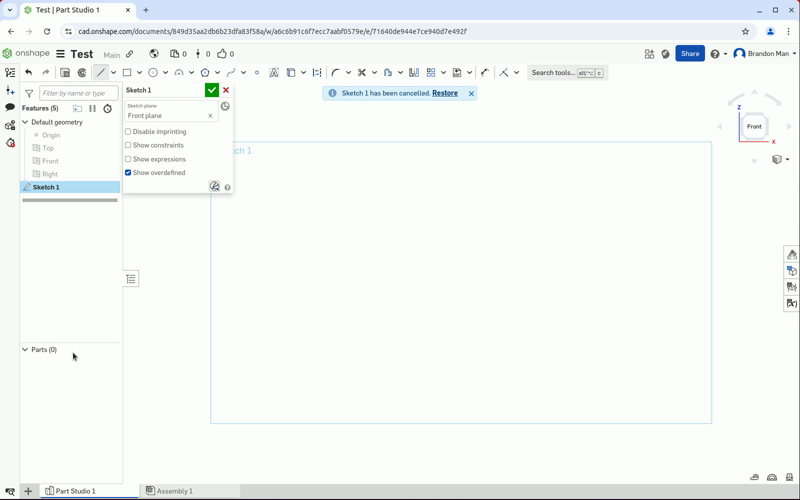
mouse_move(460, 336)
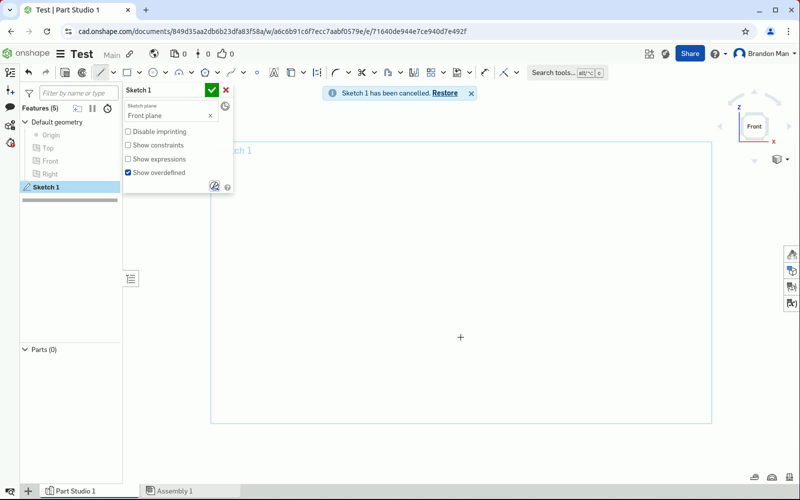
click(460, 336)
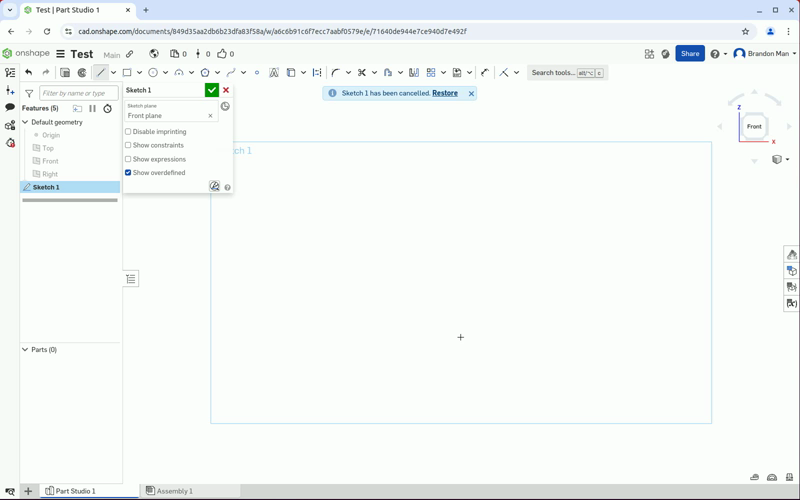
key_up(shift)
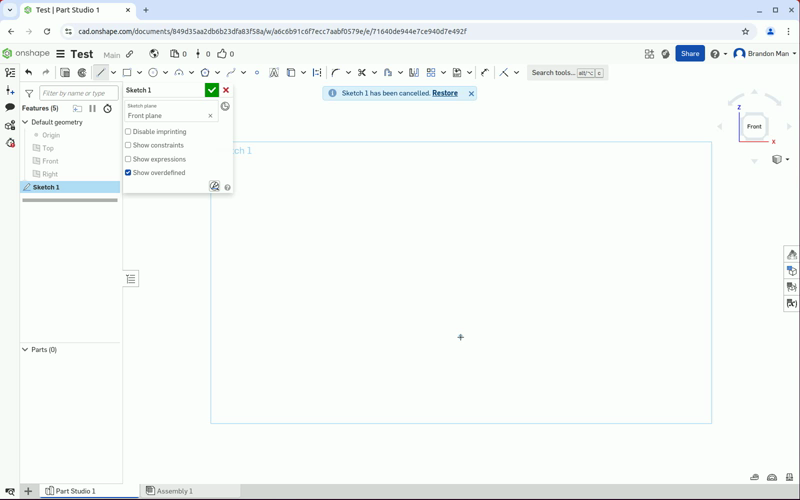
key_down(shift)
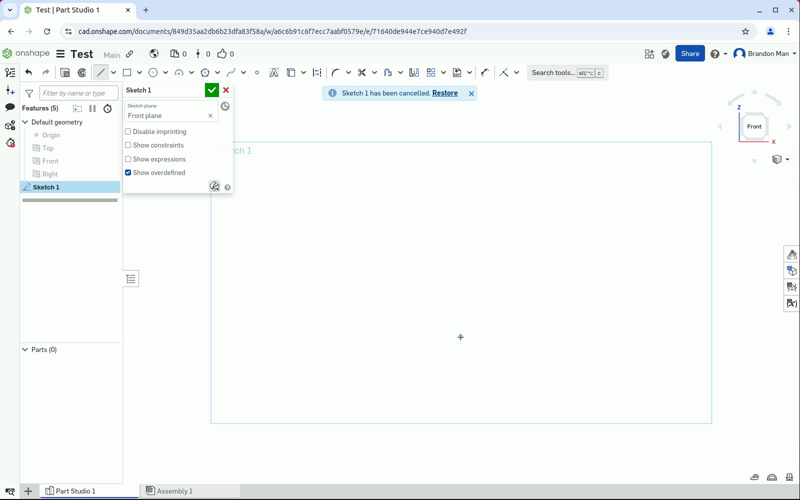
mouse_move(573, 336)
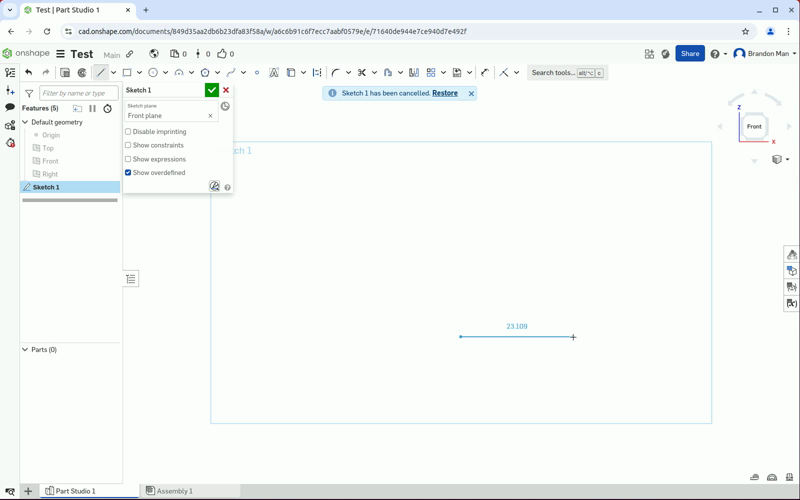
click(573, 336)
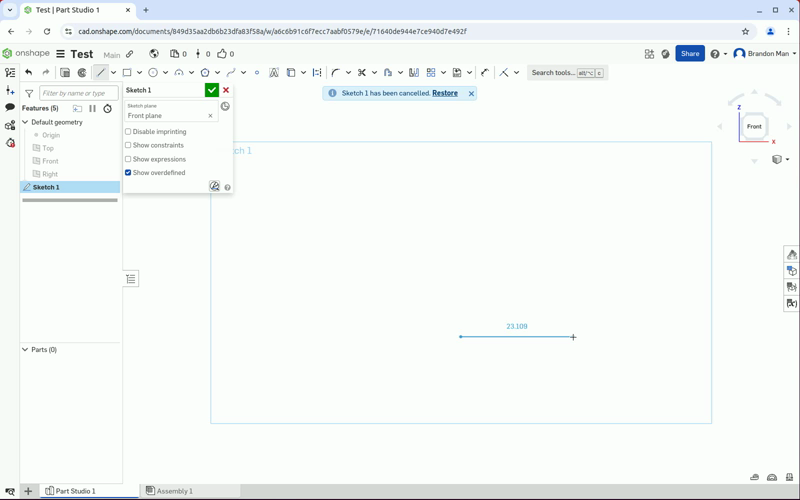
key_up(shift)
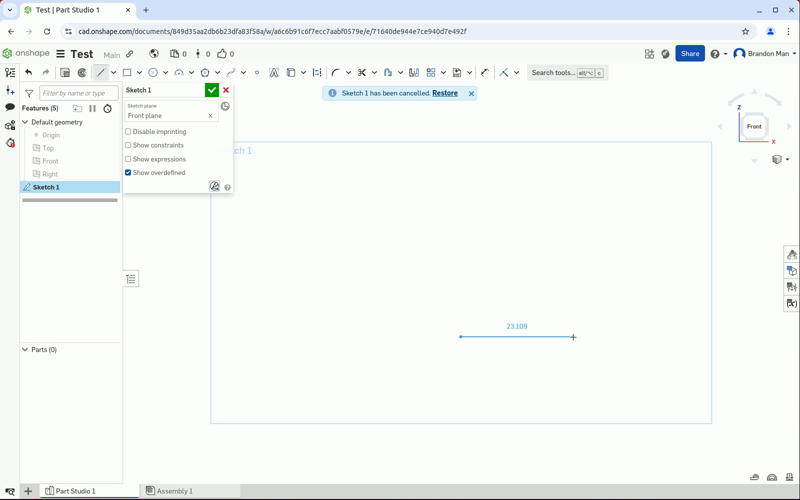
key_down(shift)
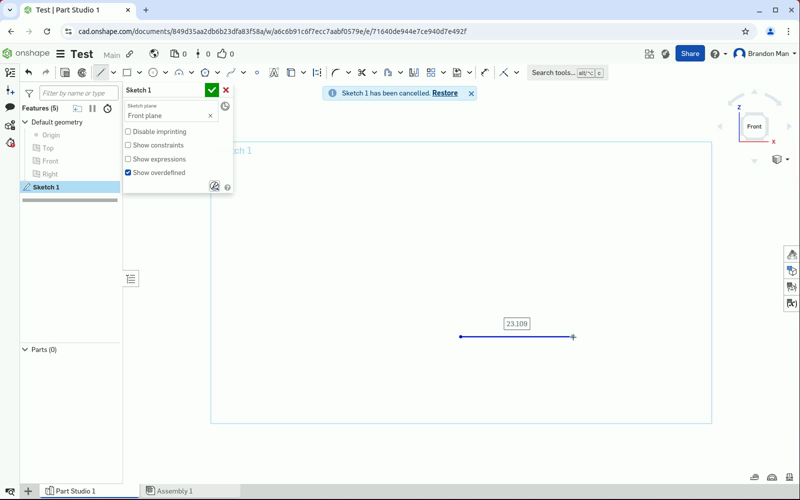
mouse_move(589, 336)
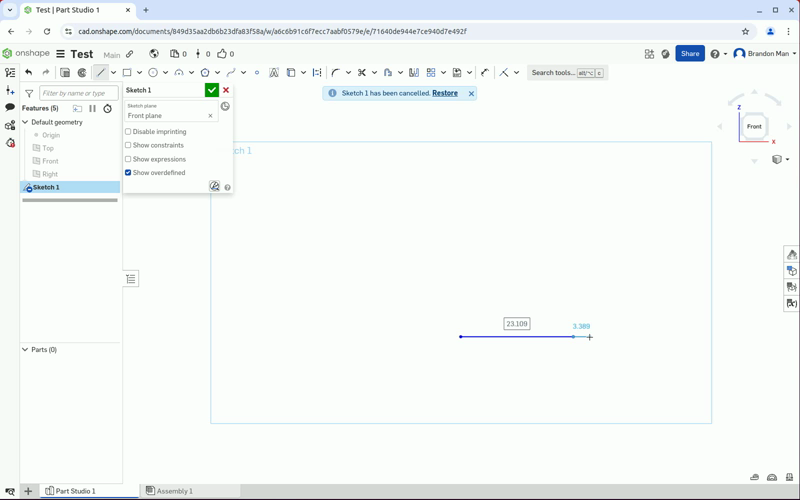
mouse_move(573, 282)
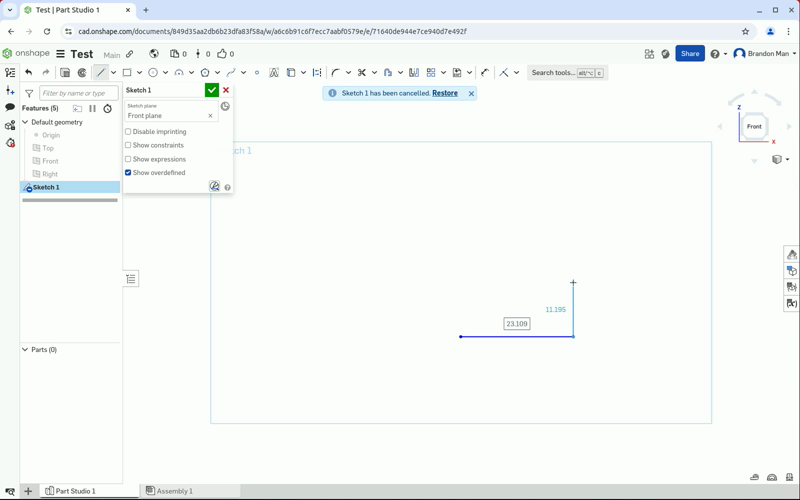
click(573, 282)
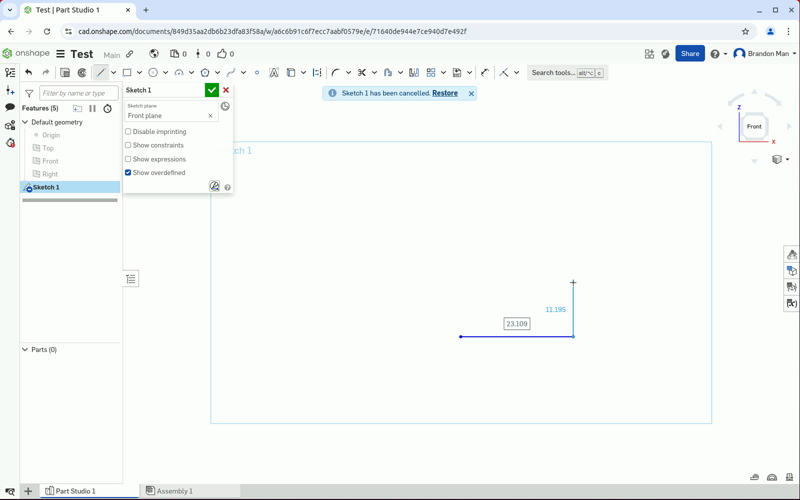
key_up(shift)
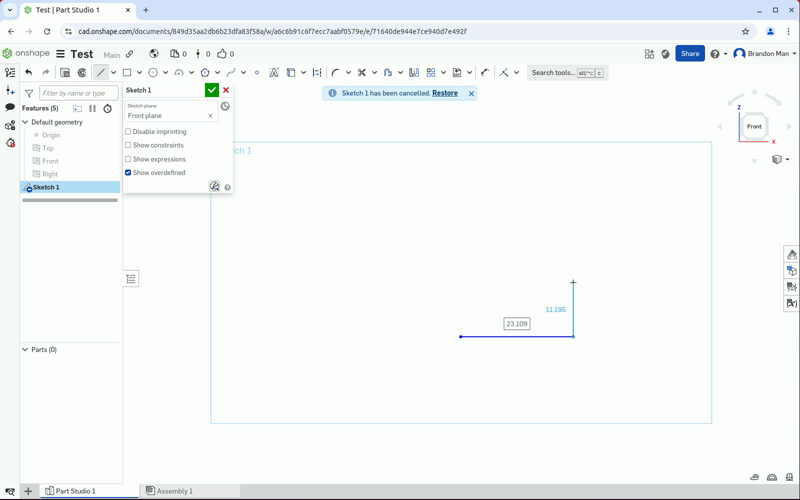
key_down(shift)
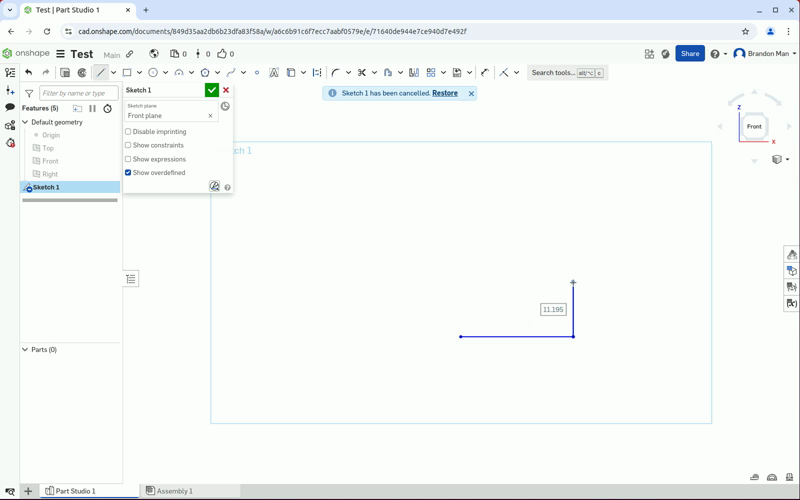
mouse_move(460, 282)
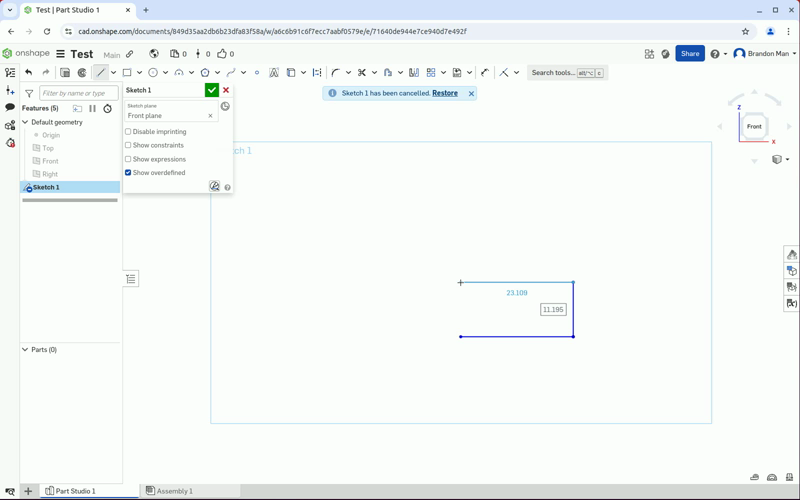
click(460, 282)
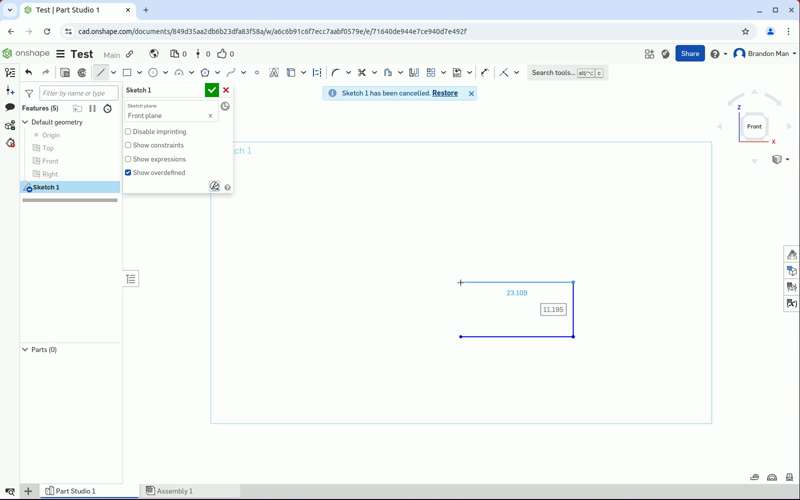
key_up(shift)
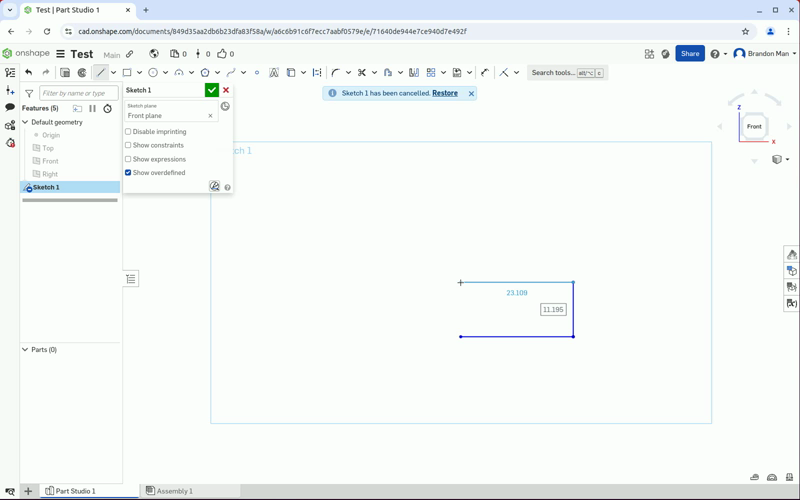
mouse_move(490, 282)
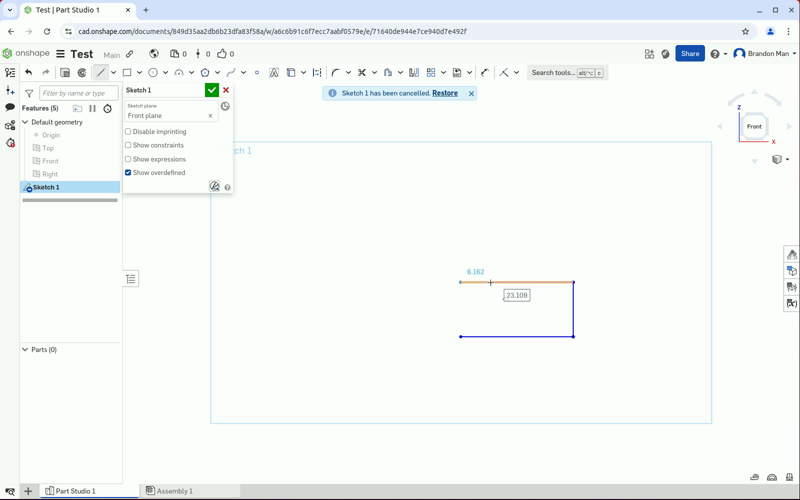
key_down(shift)
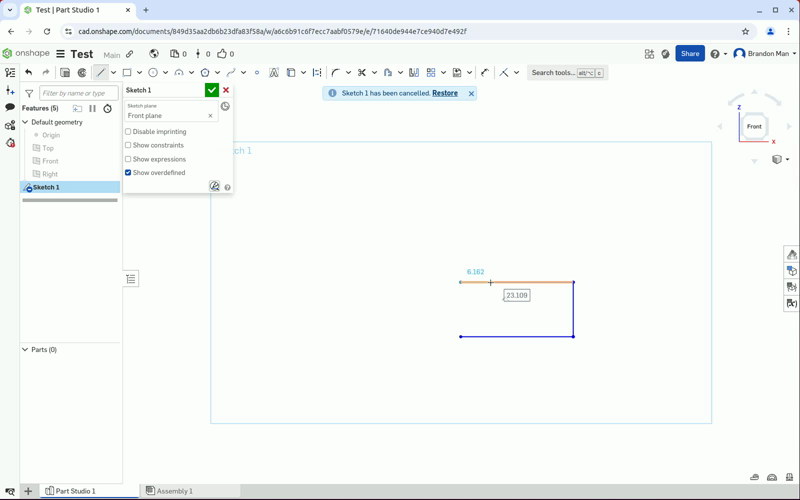
mouse_move(460, 336)
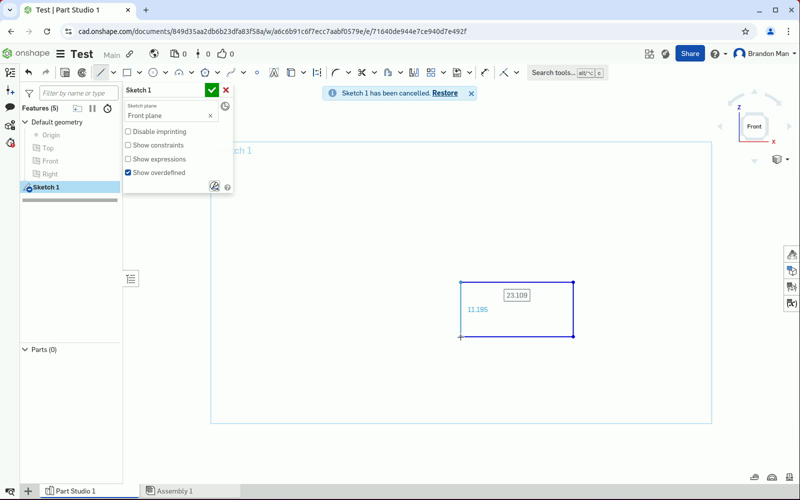
key_up(shift)
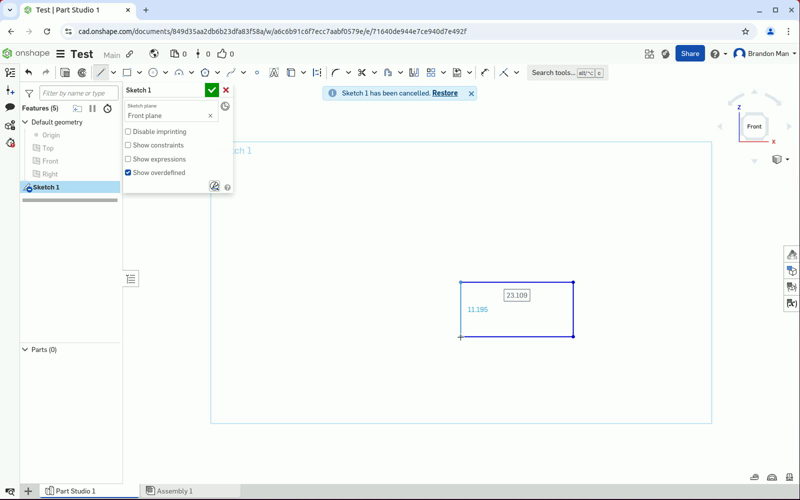
click(460, 336)
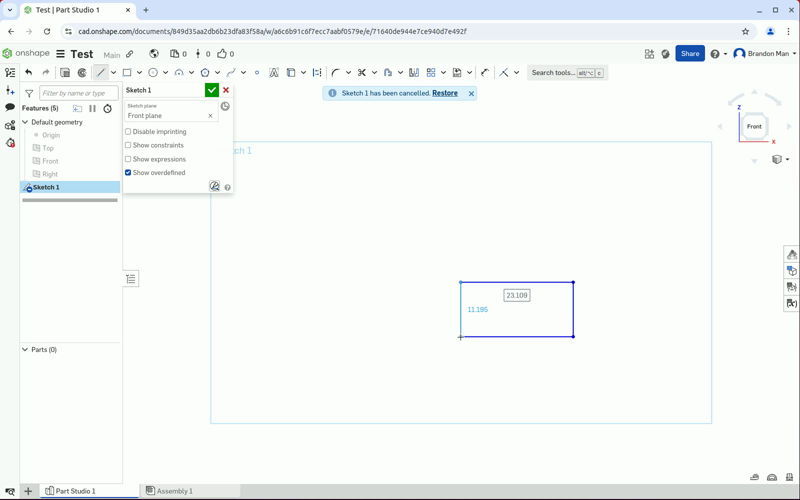
key(esc)
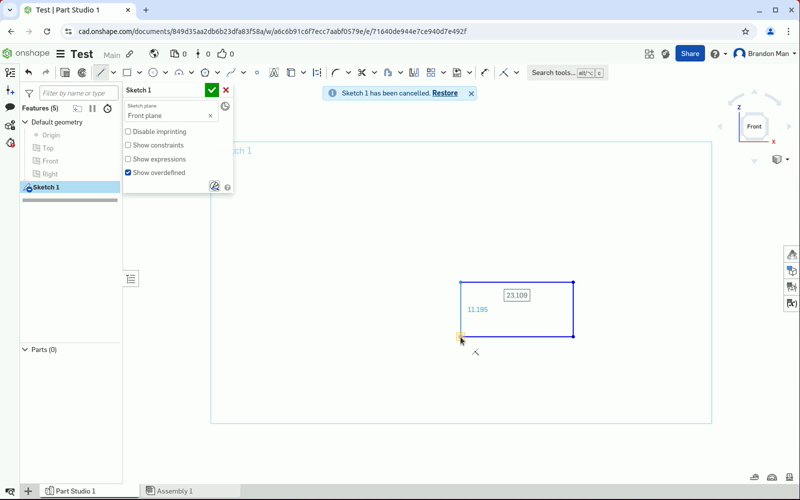
mouse_move(507, 300)
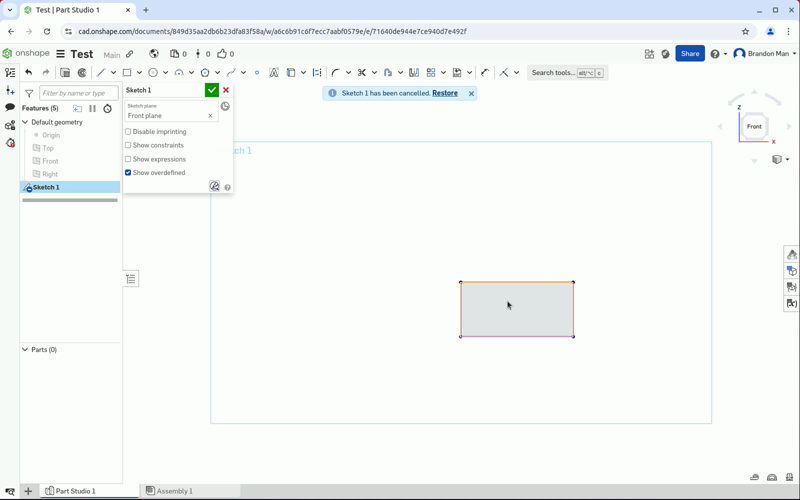
click(507, 300)
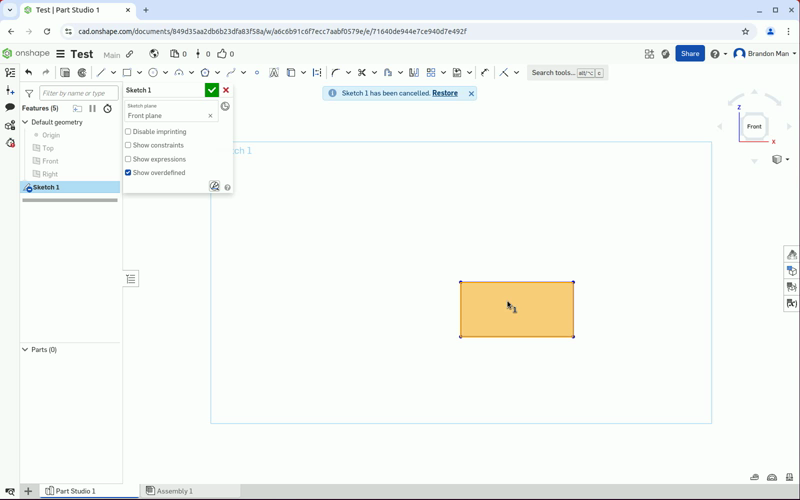
mouse_move(73, 352)
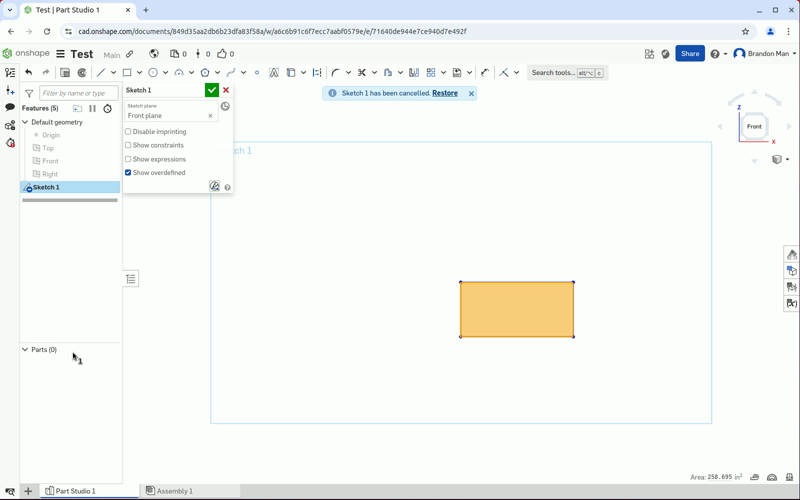
key(shift+y)
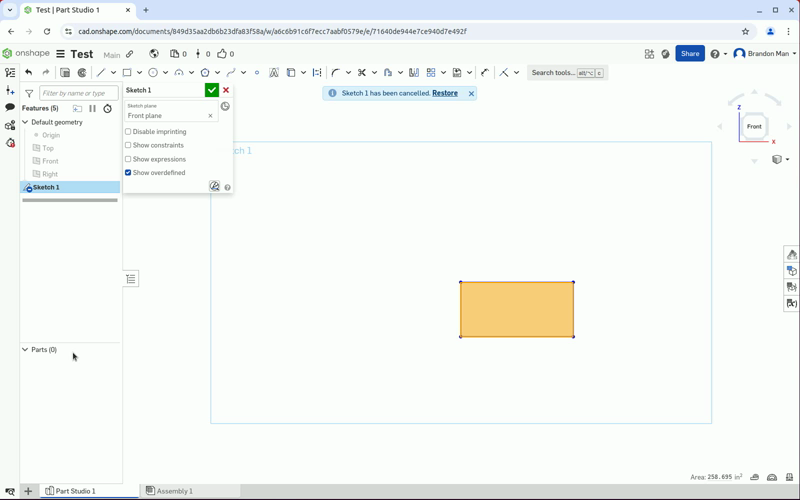
key(shift+e)
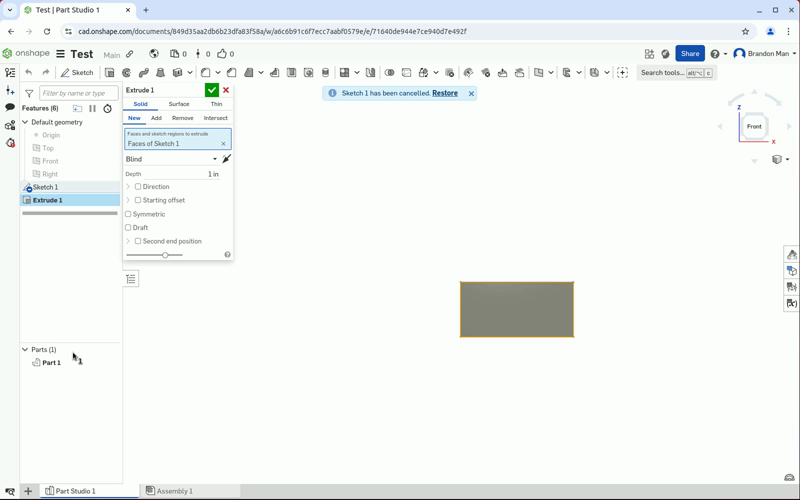
mouse_move(143, 106)
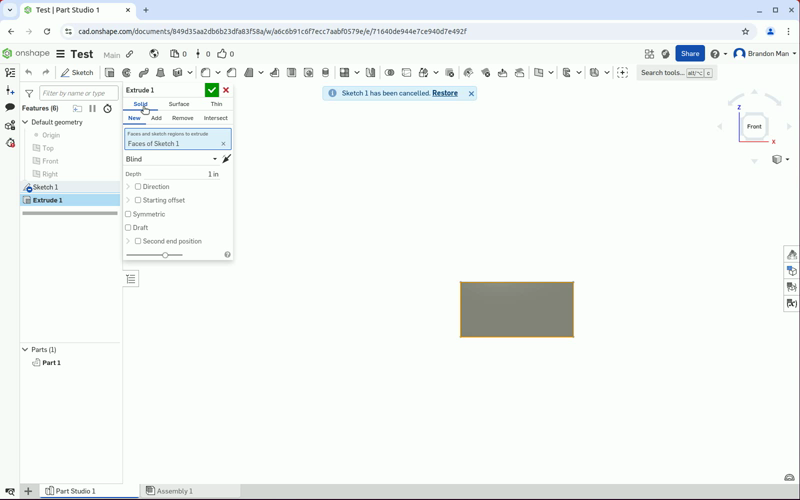
click(143, 106)
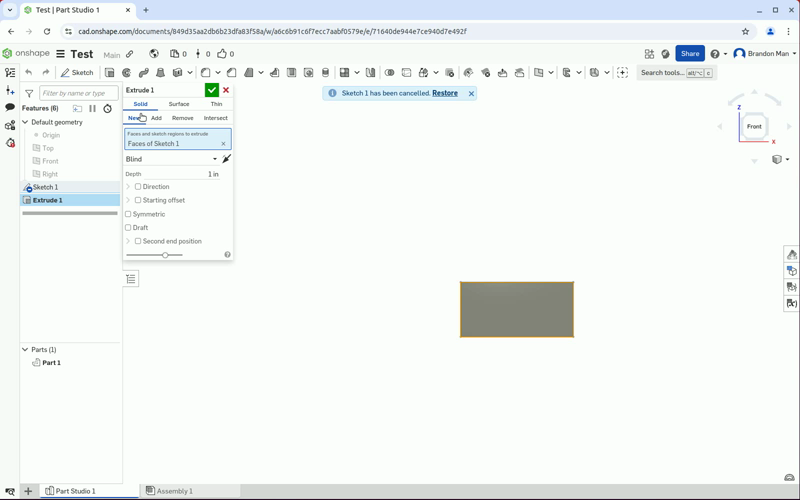
mouse_move(137, 120)
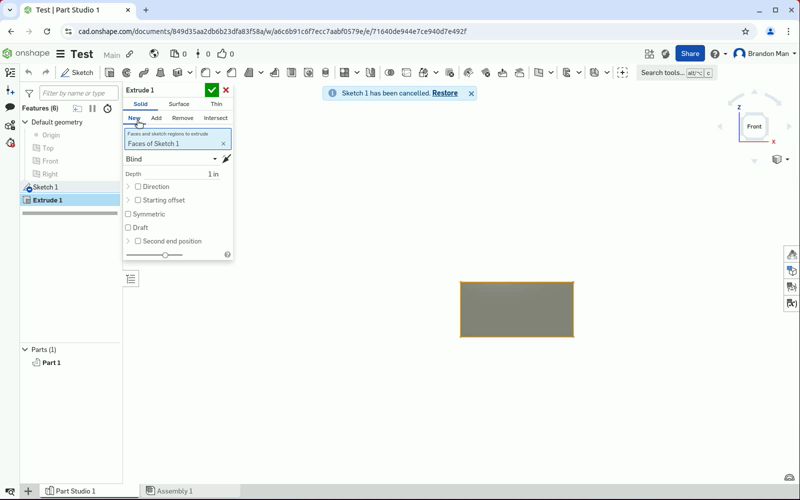
click(137, 120)
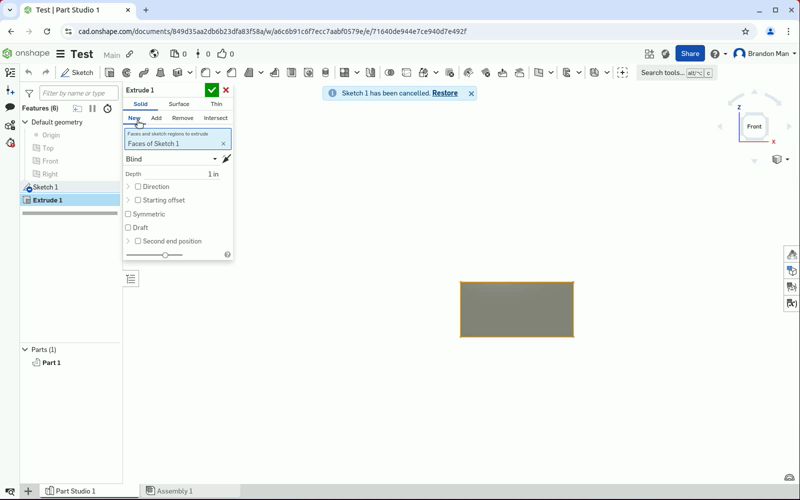
key(tab, 4)
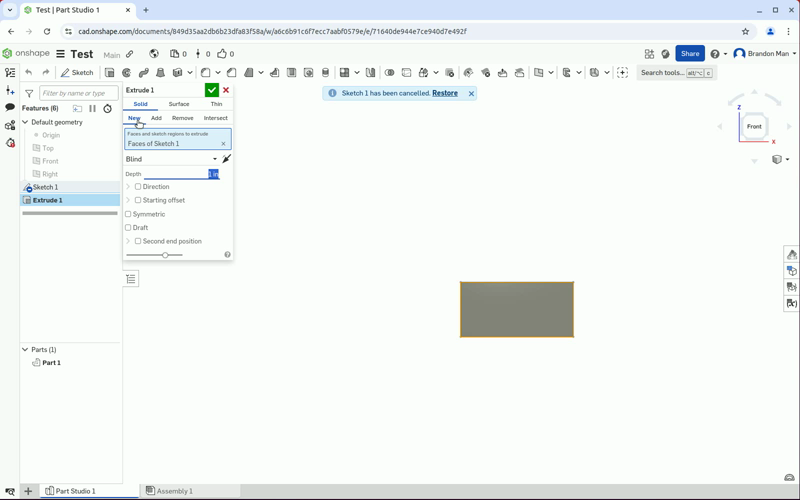
text(1.685)
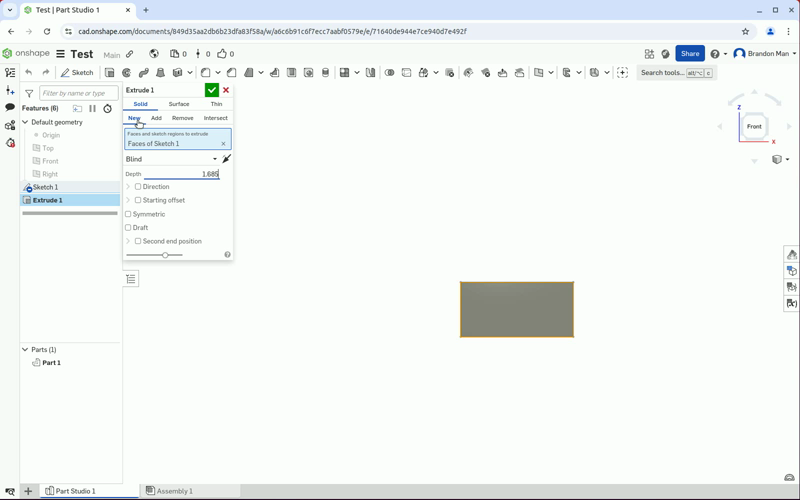
key(enter)
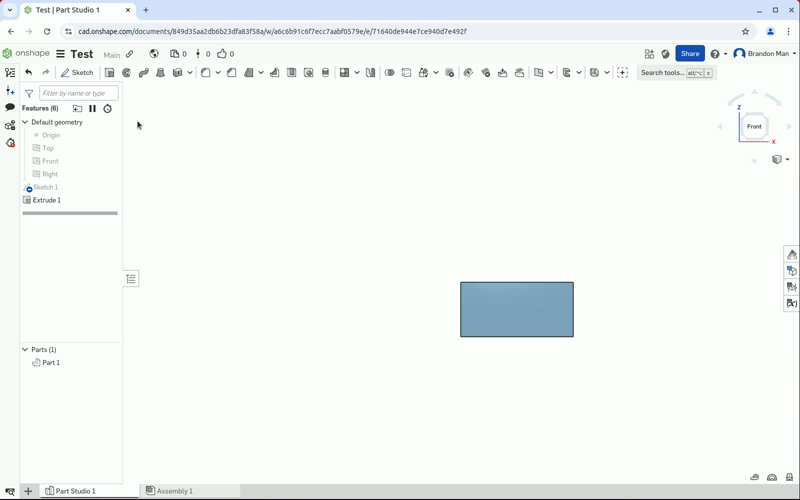
key(shift+h)
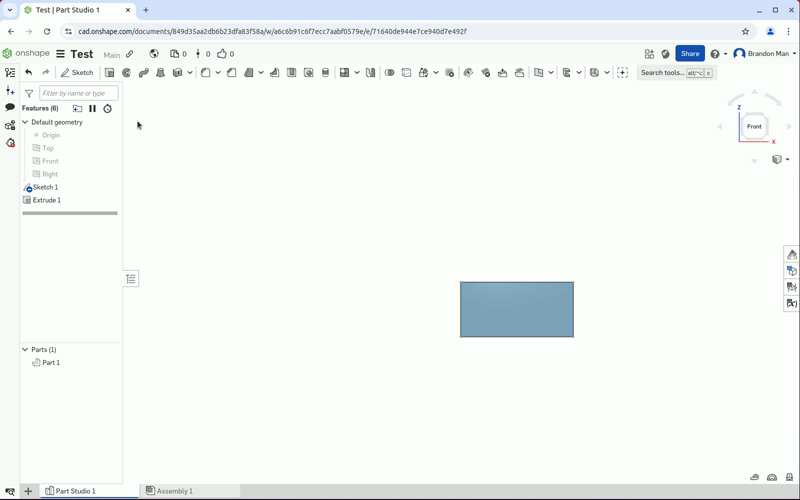
key(shift+h)
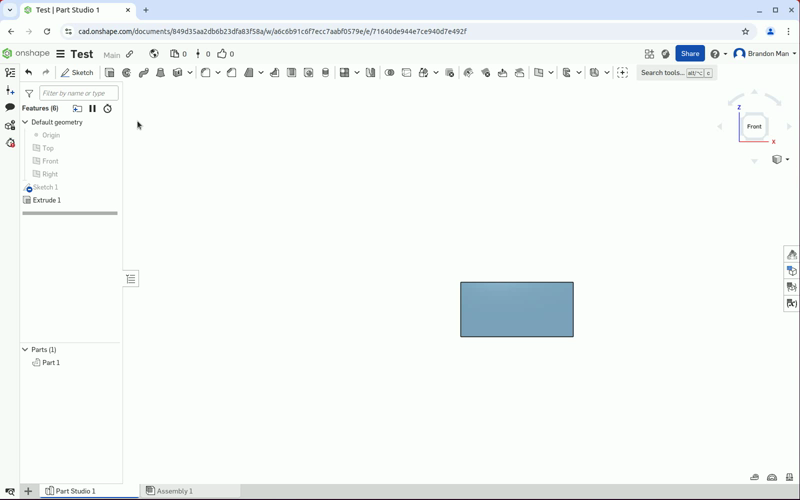
mouse_move(73, 189)
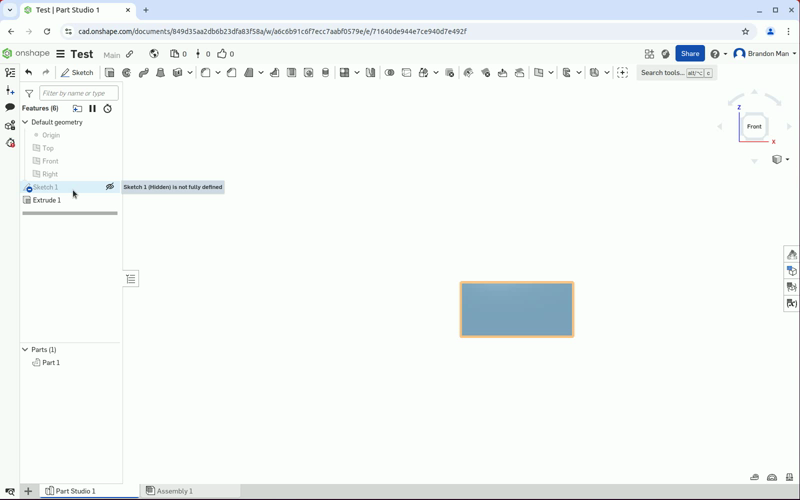
click(73, 189)
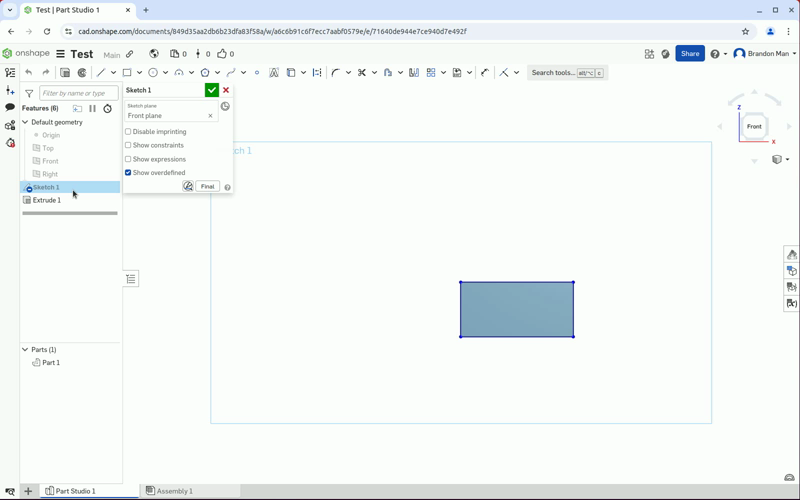
mouse_move(229, 92)
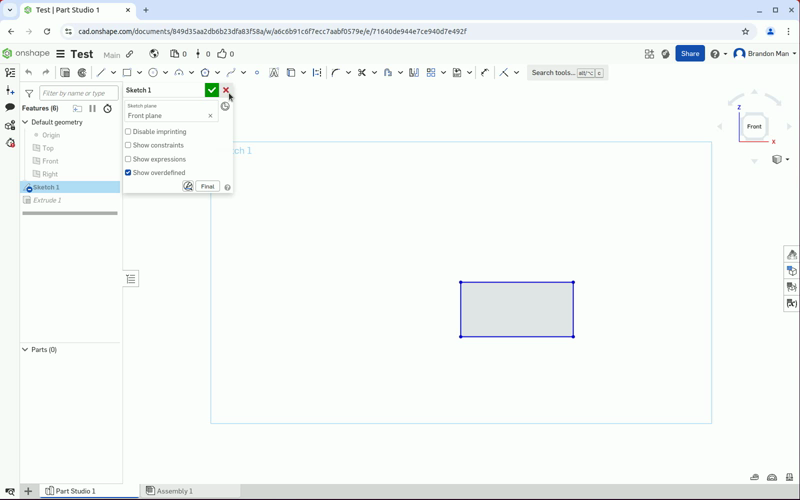
click(229, 92)
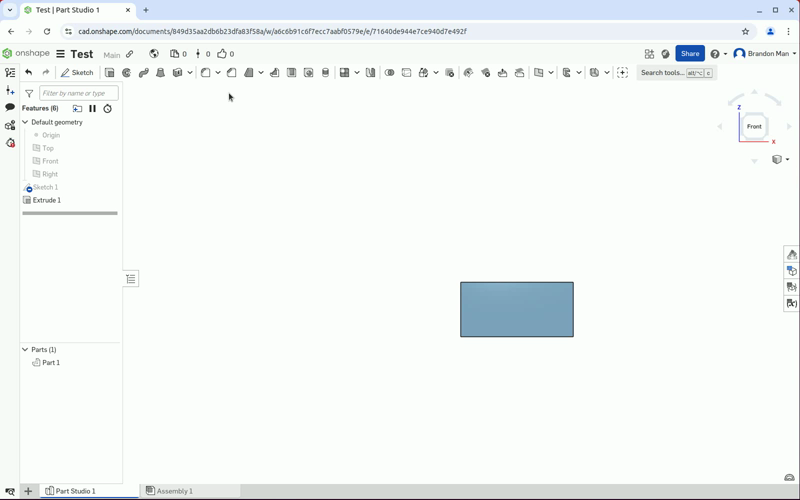
mouse_move(73, 352)
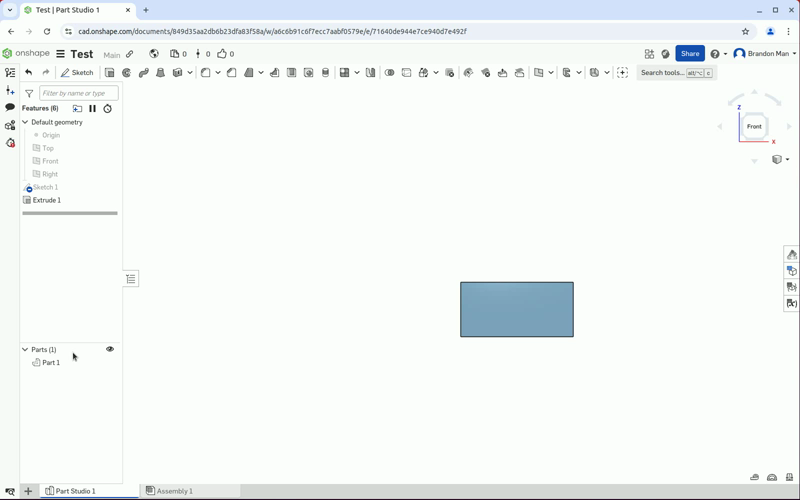
key(y)
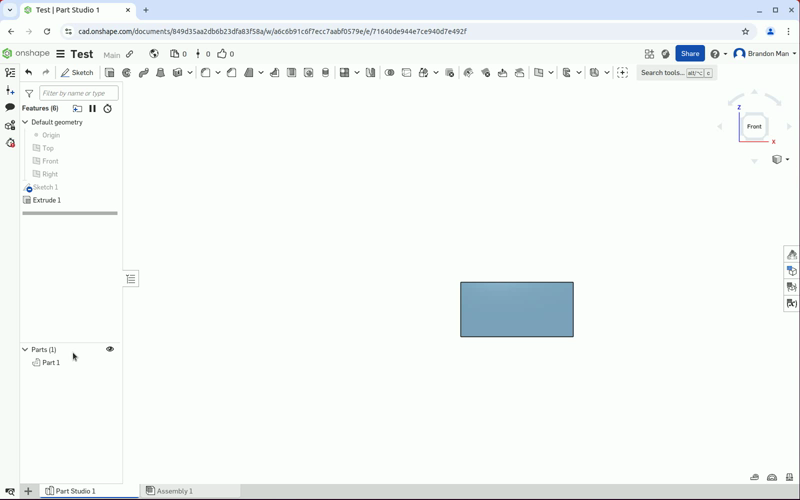
key(shift+p)
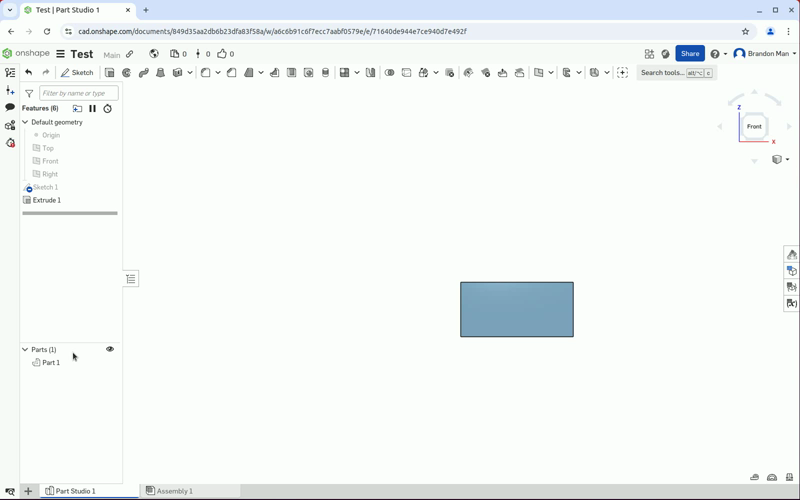
key(space)
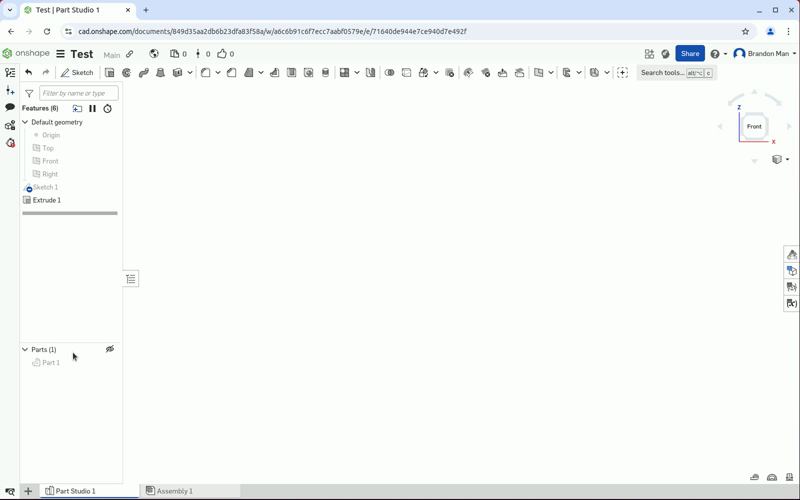
key_down(shift)
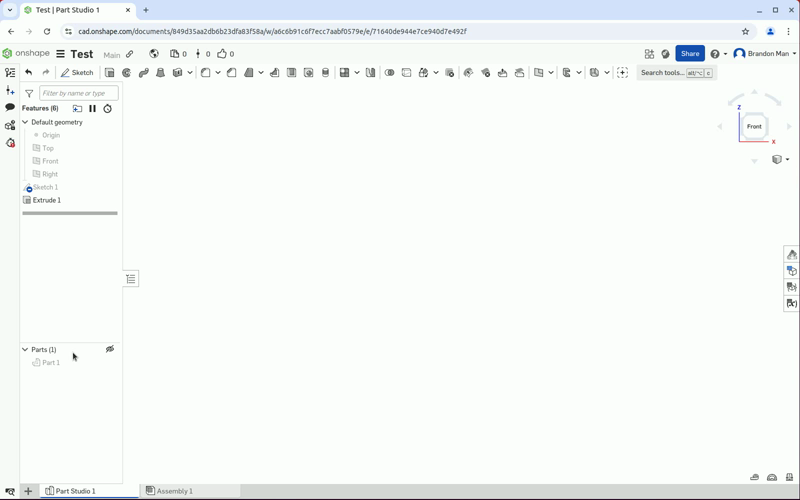
key(left)
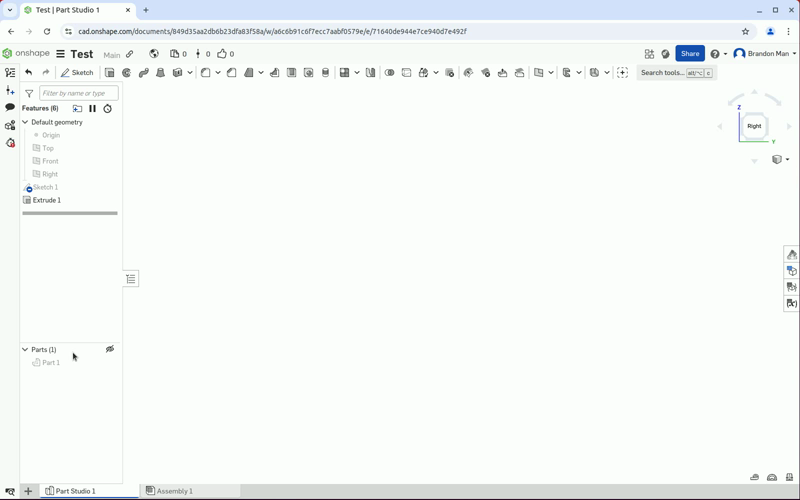
key_up(shift)
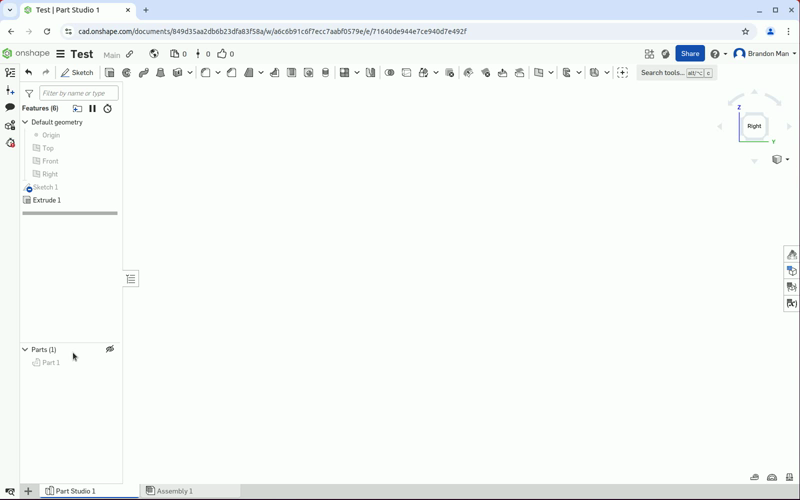
mouse_move(73, 352)
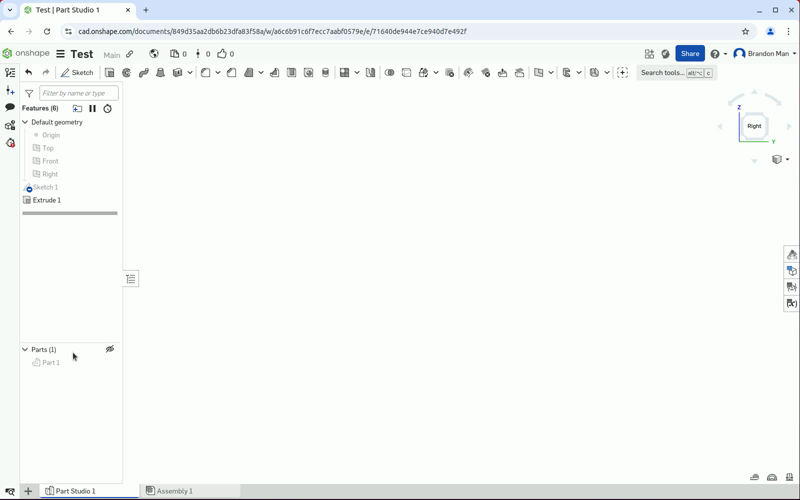
key(shift+y)
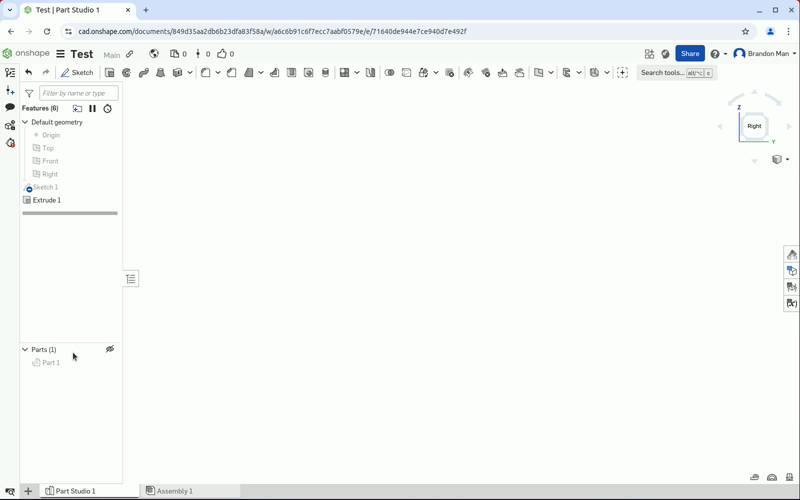
key(shift+s)
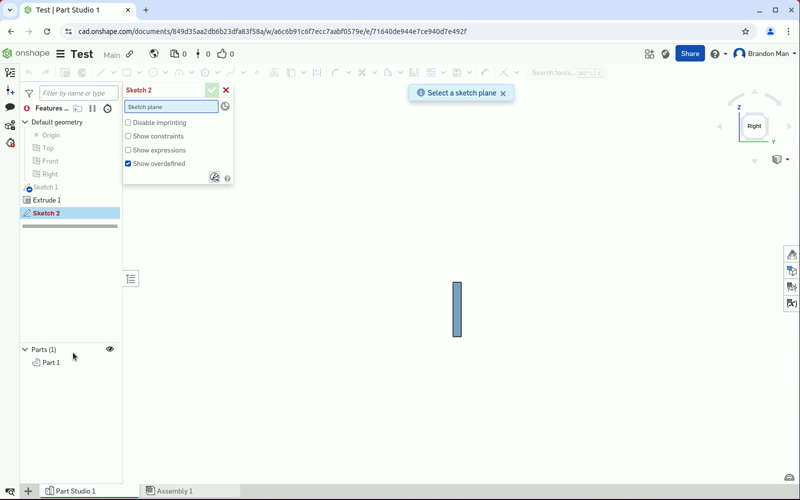
mouse_move(73, 176)
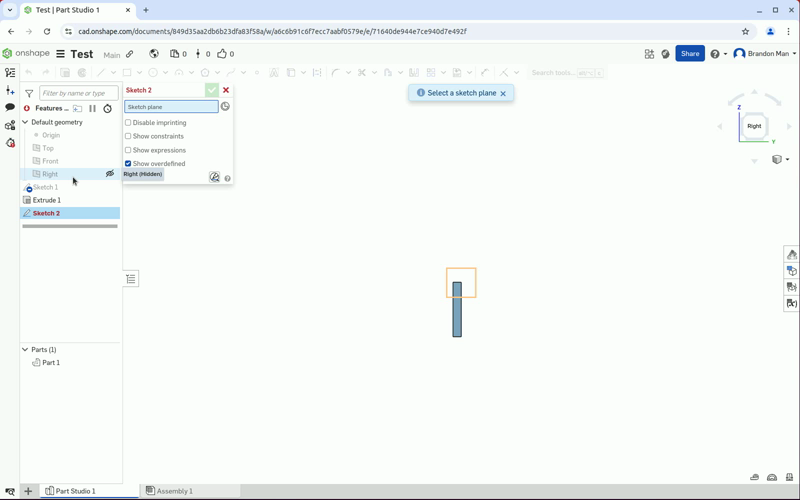
click(73, 176)
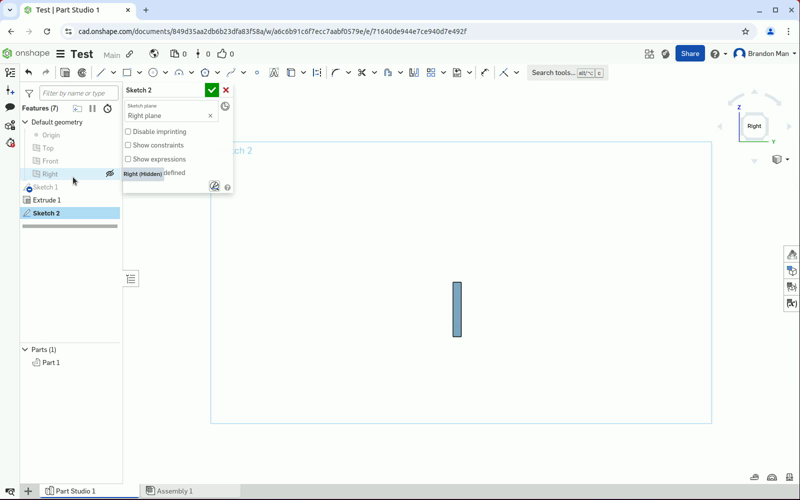
mouse_move(73, 352)
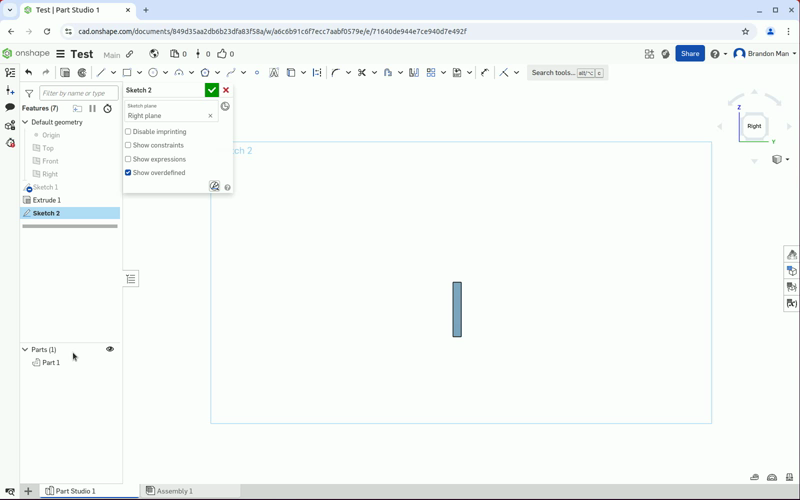
key(y)
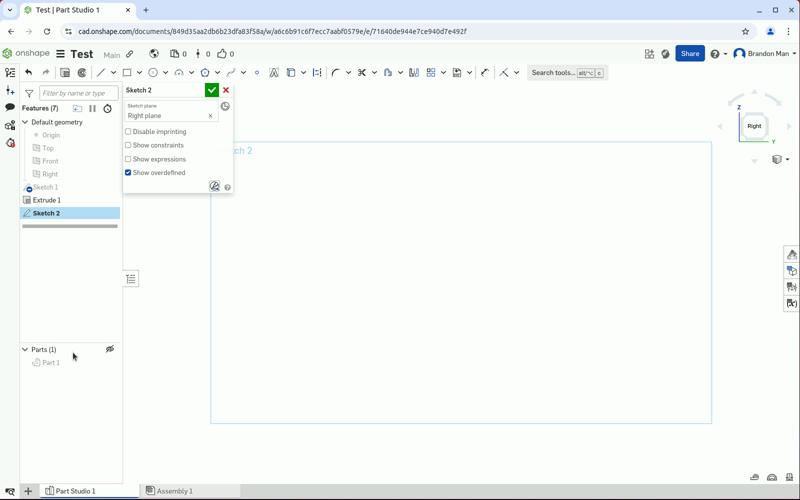
key(l)
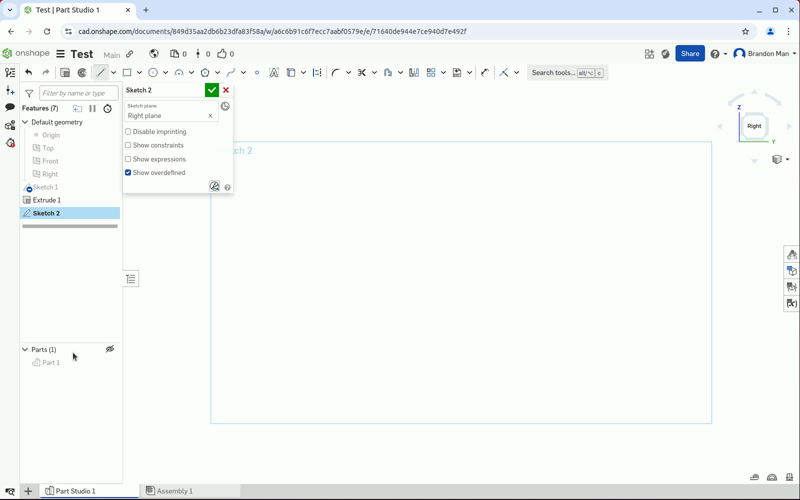
key_down(shift)
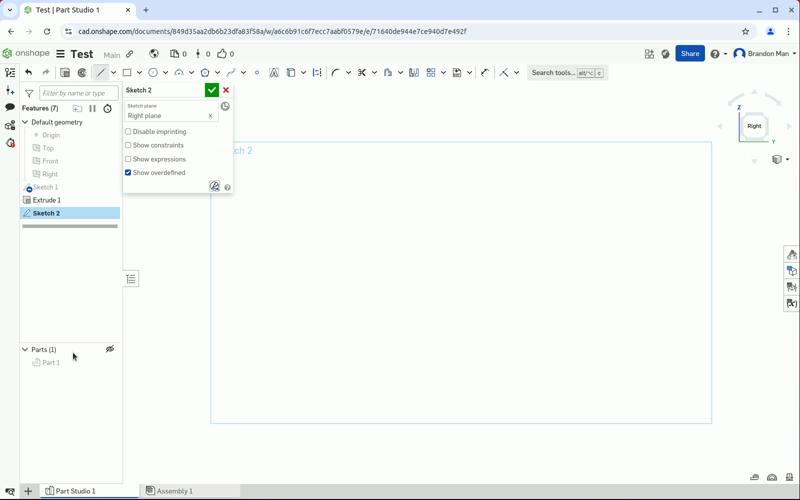
mouse_move(427, 309)
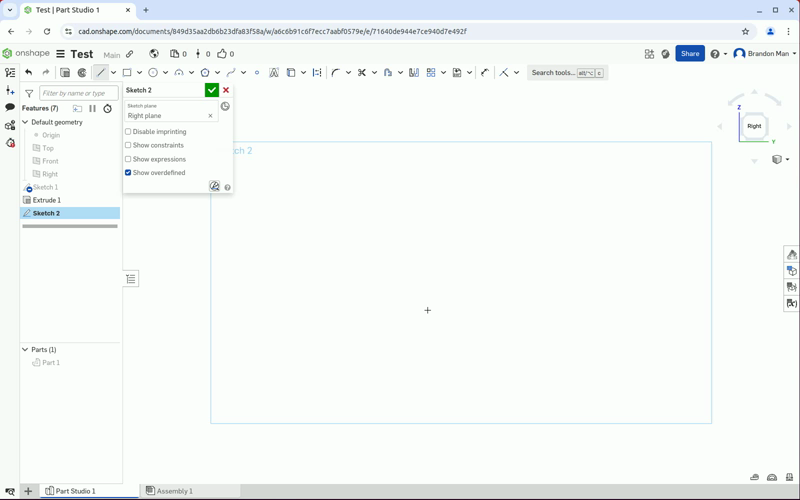
click(427, 309)
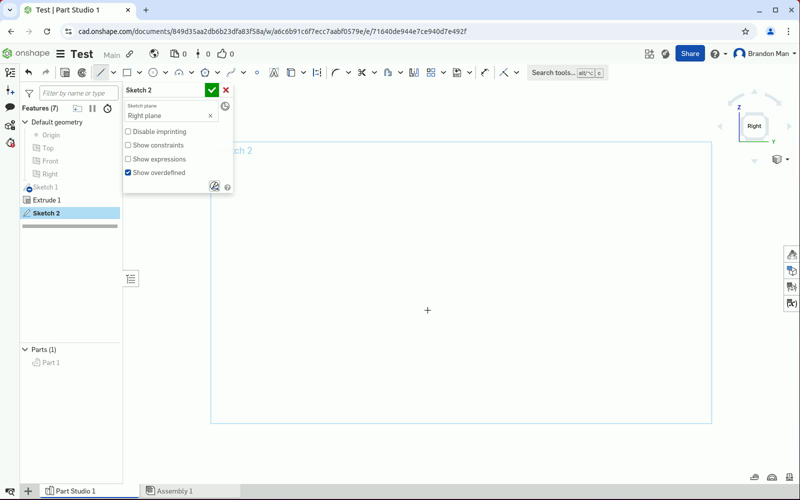
key_up(shift)
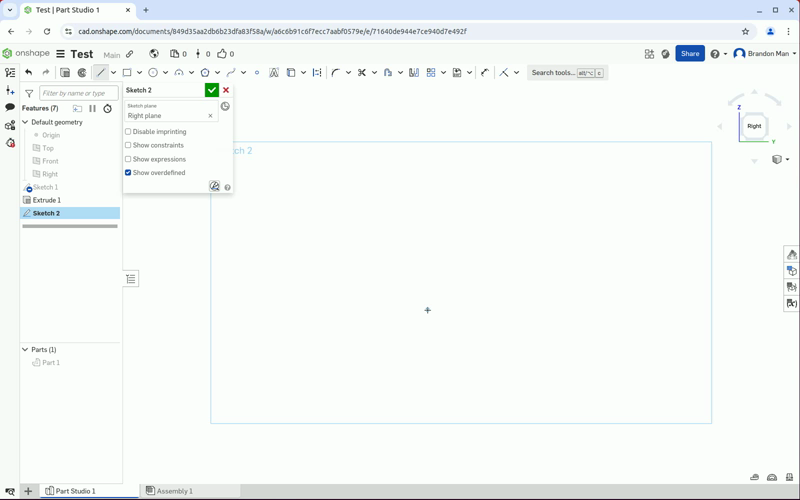
key_down(shift)
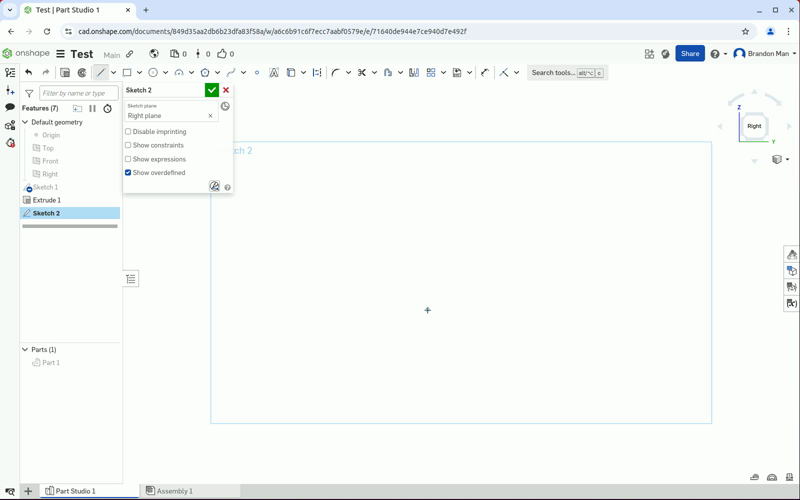
mouse_move(457, 309)
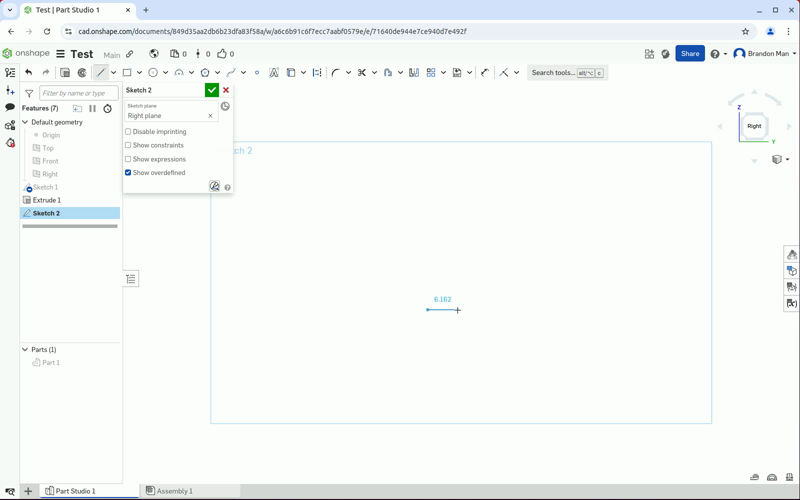
mouse_move(458, 309)
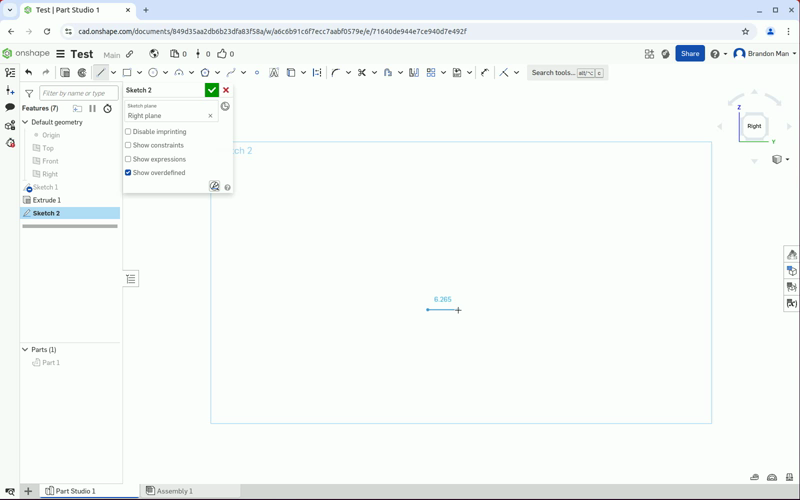
click(458, 309)
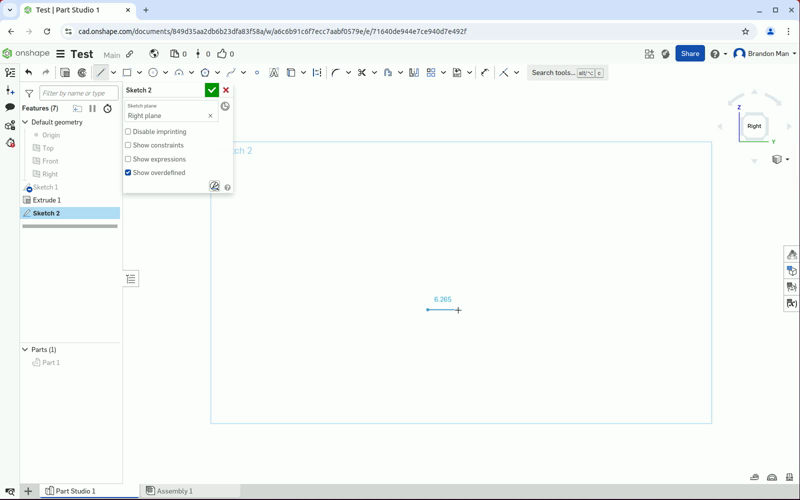
key_up(shift)
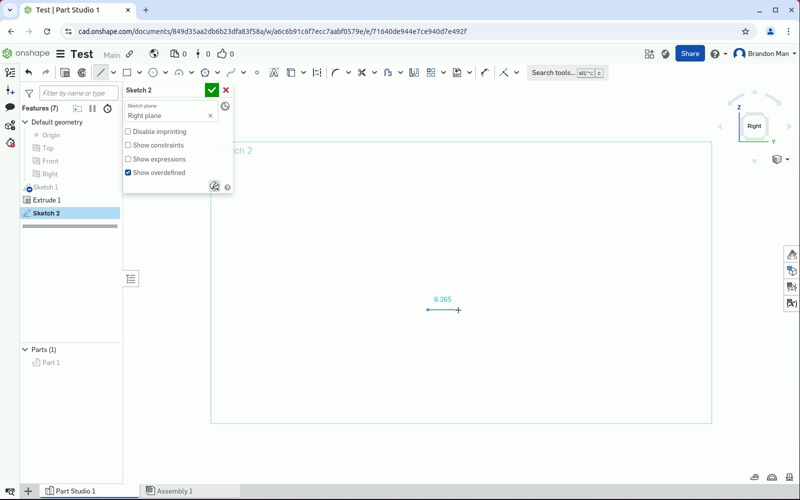
key_down(shift)
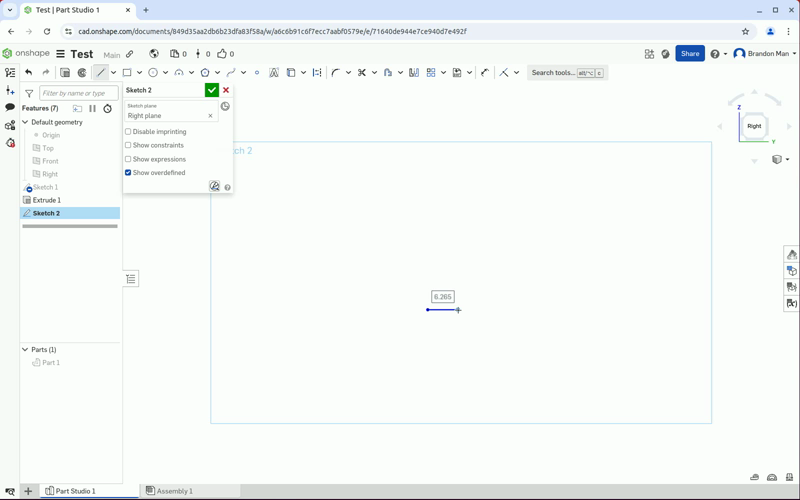
mouse_move(488, 309)
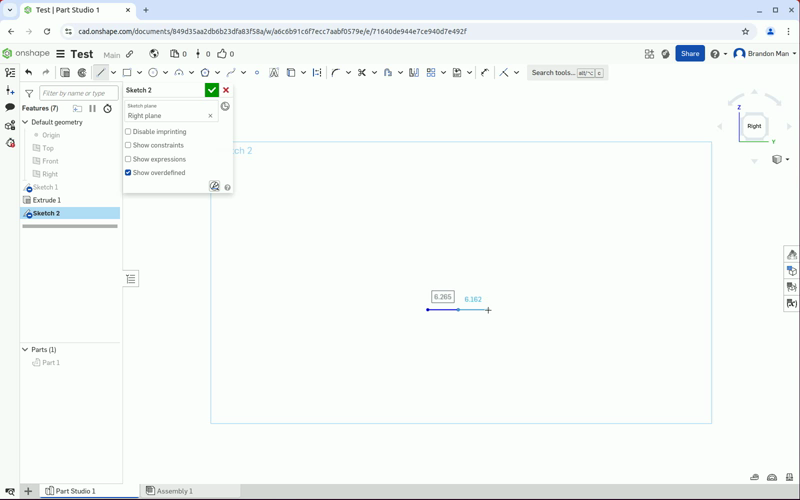
mouse_move(458, 282)
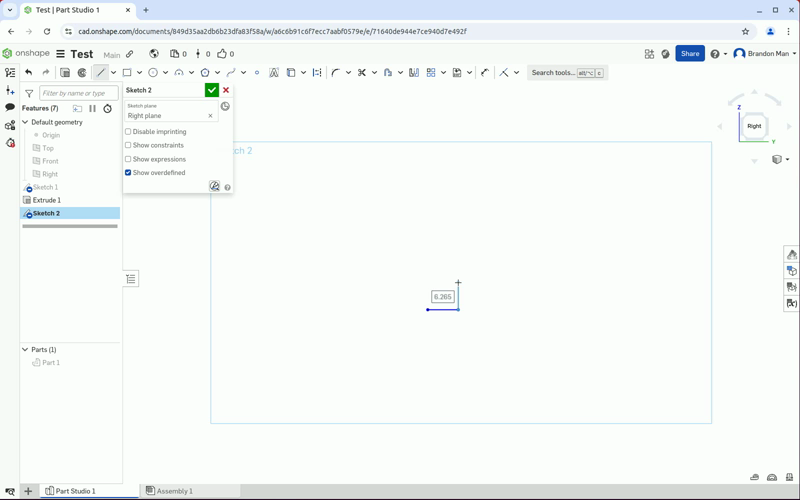
click(458, 282)
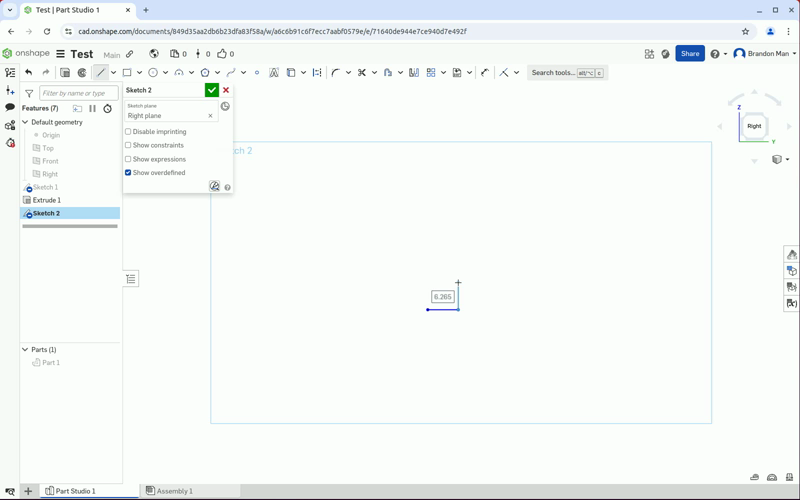
key_up(shift)
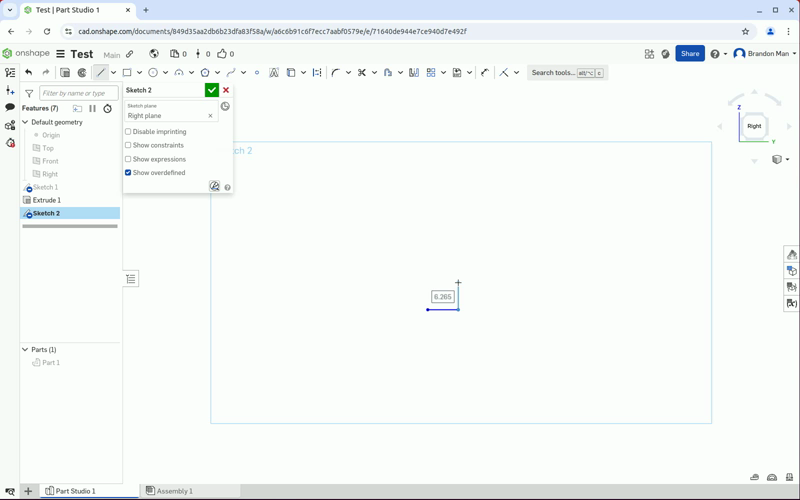
key_down(shift)
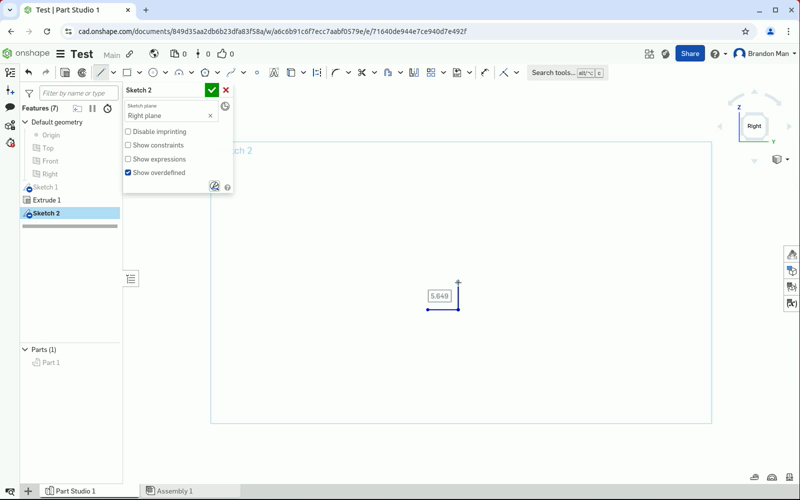
mouse_move(488, 282)
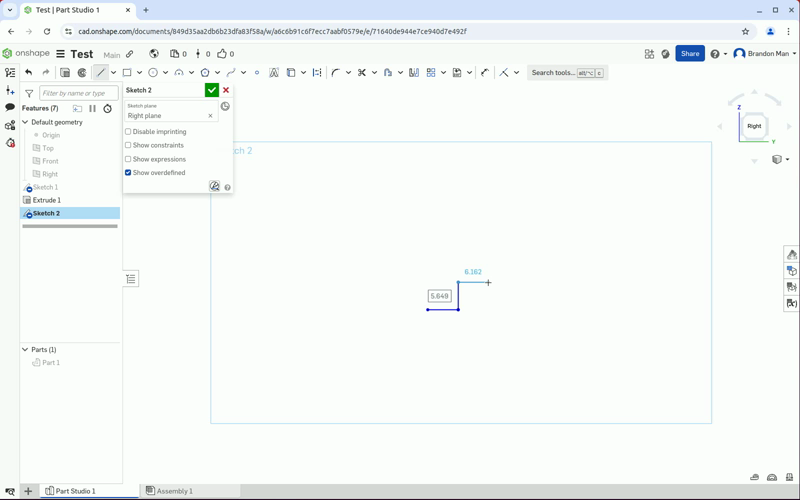
mouse_move(427, 282)
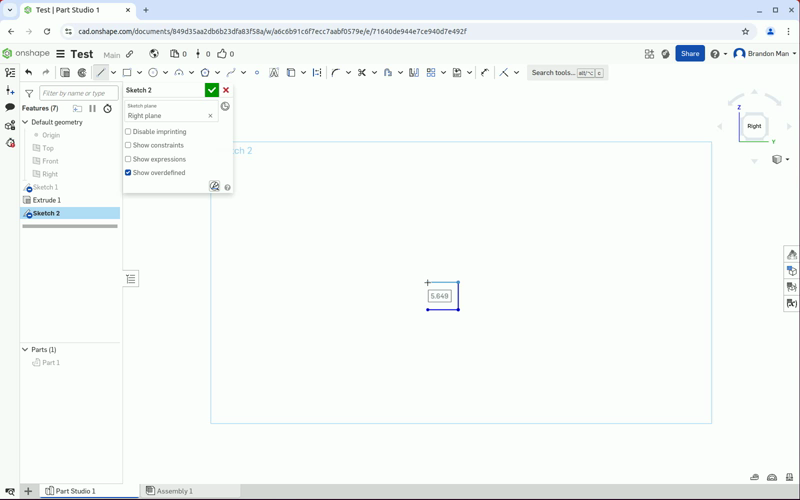
click(427, 282)
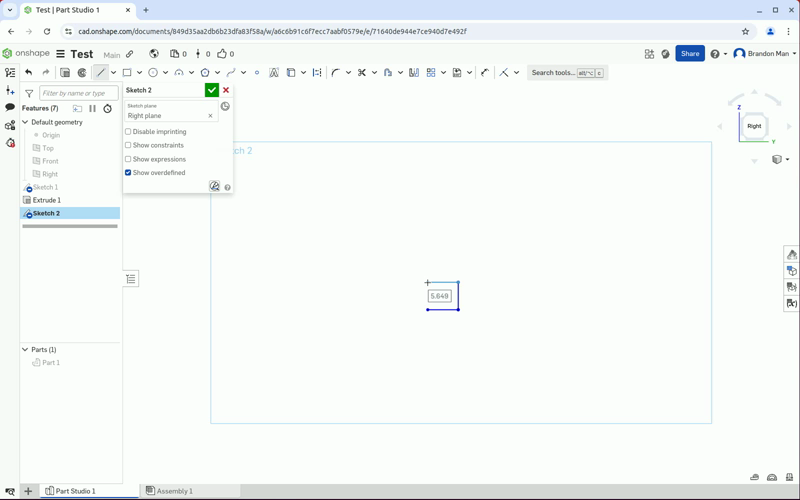
key_up(shift)
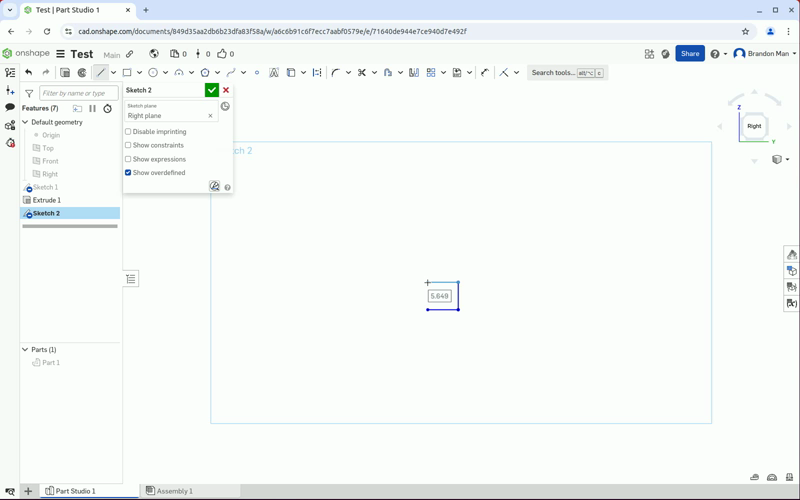
mouse_move(457, 282)
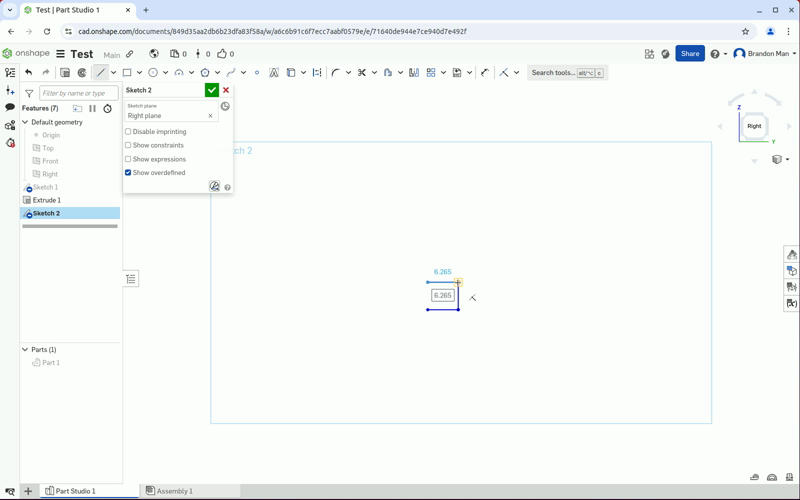
key_down(shift)
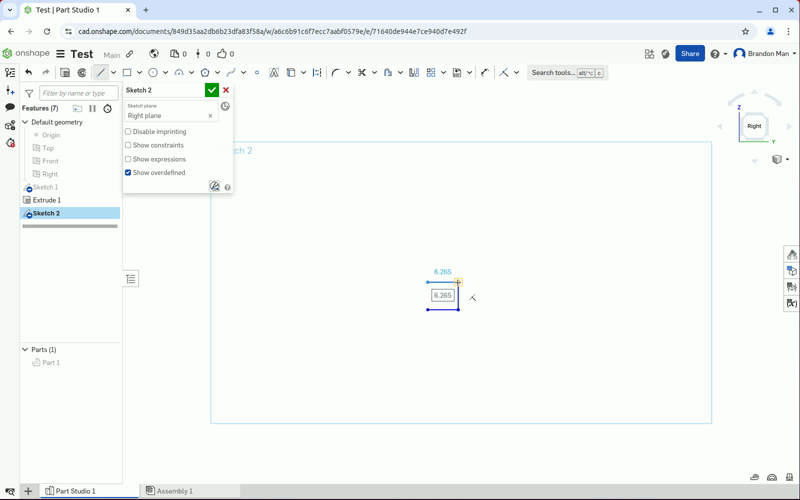
mouse_move(427, 309)
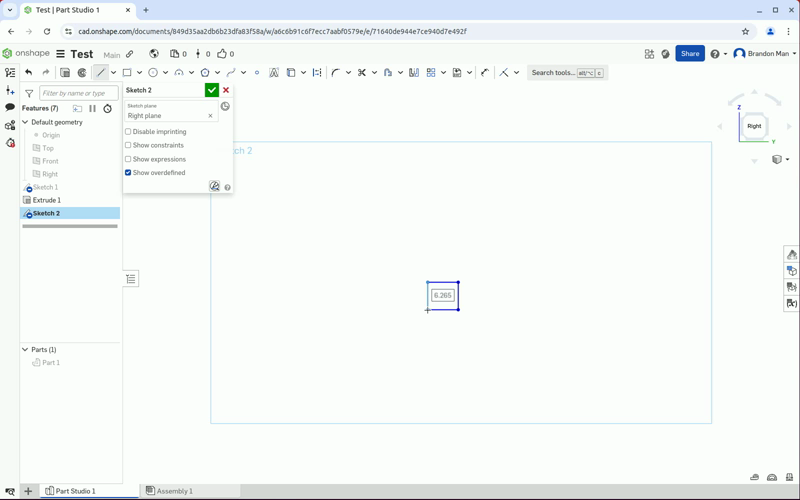
key_up(shift)
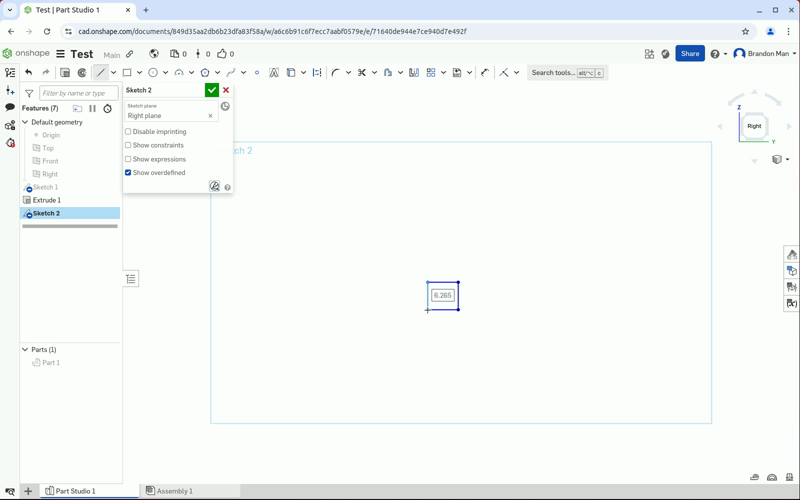
click(427, 309)
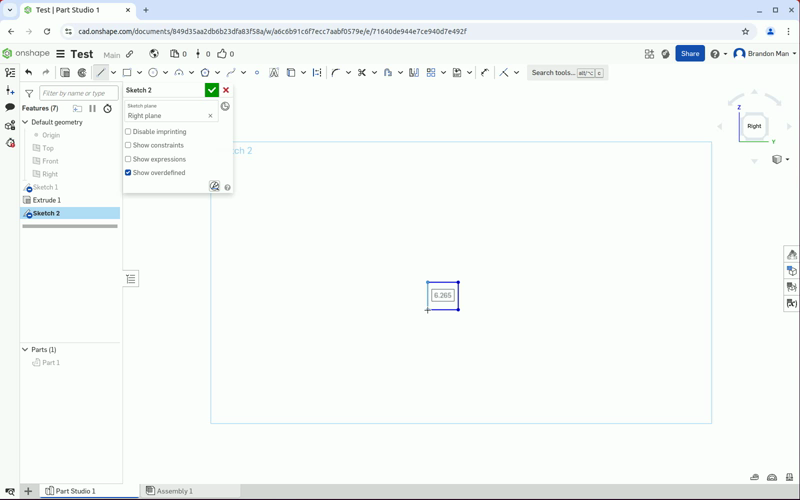
key(esc)
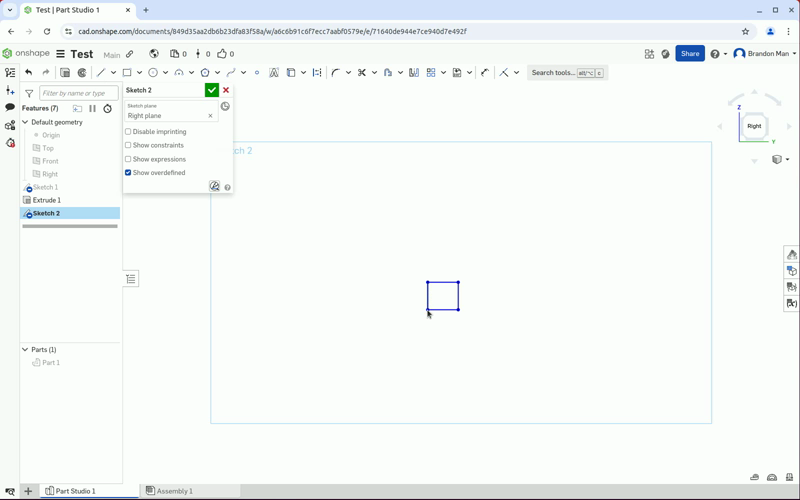
mouse_move(433, 307)
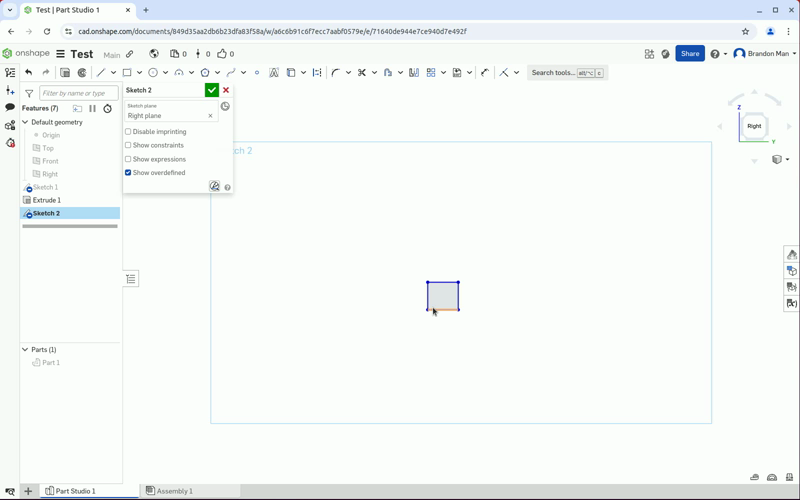
scroll(6)
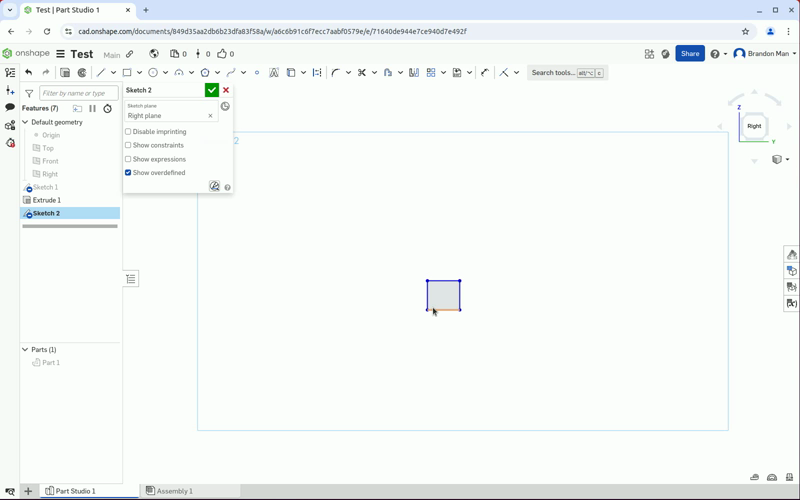
scroll(6)
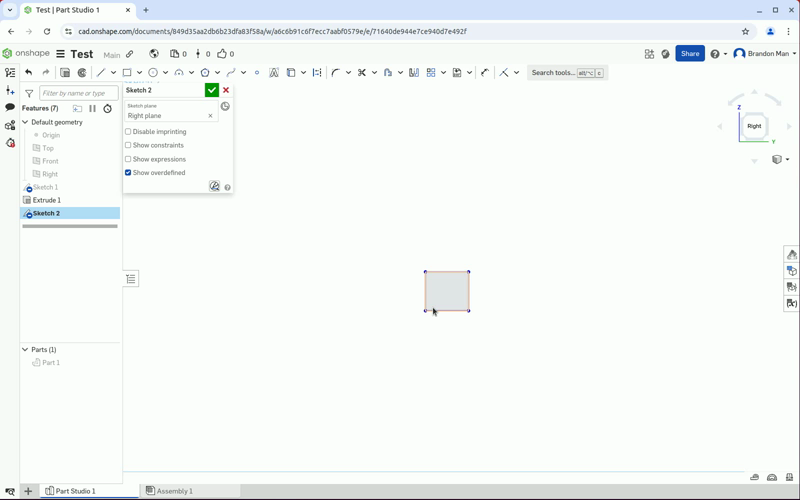
scroll(6)
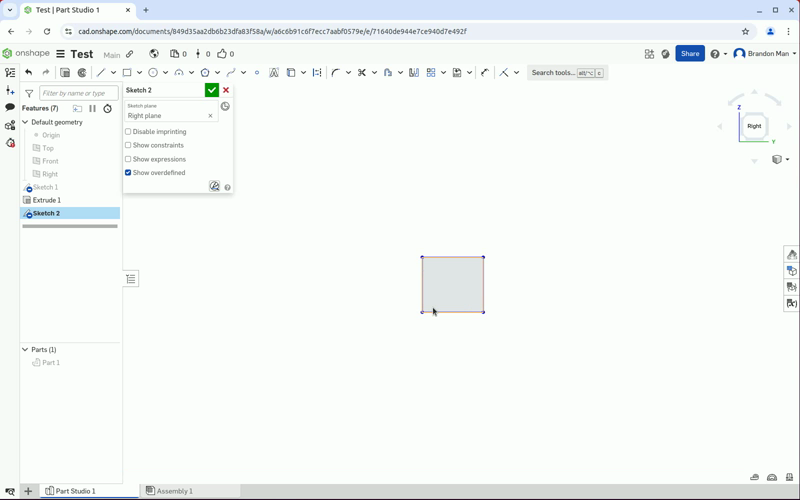
scroll(6)
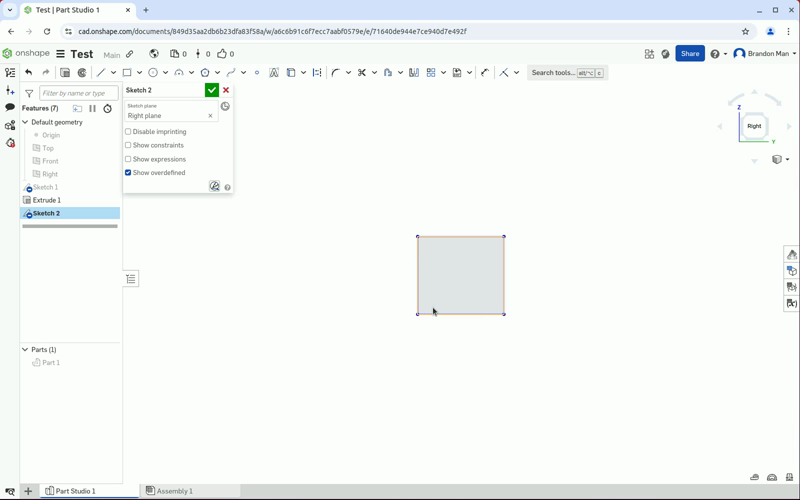
scroll(6)
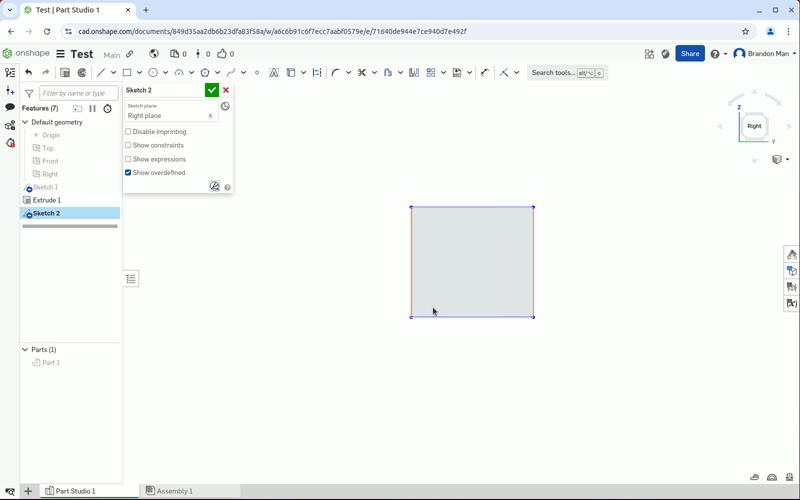
scroll(6)
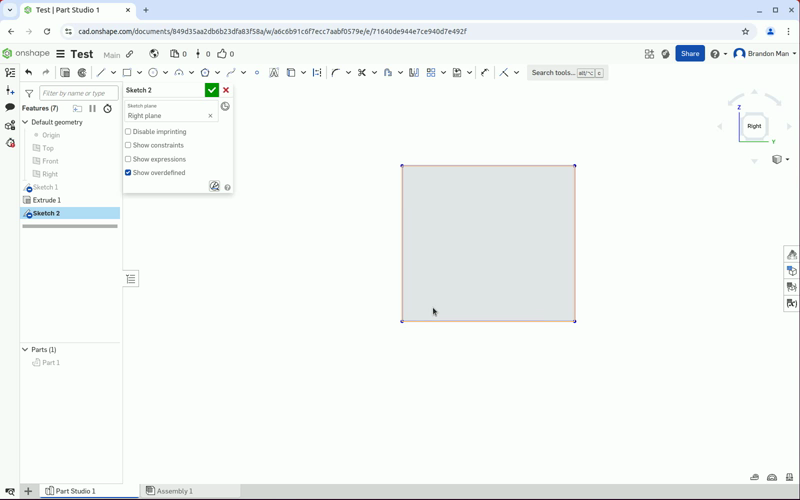
scroll(6)
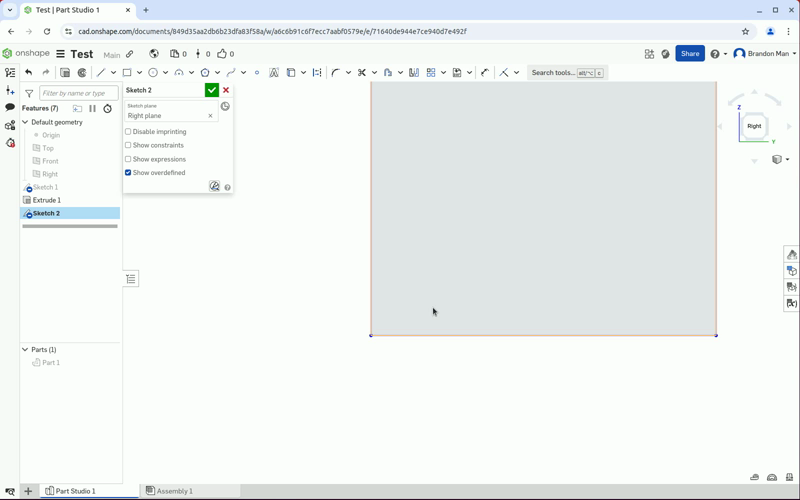
click(433, 307)
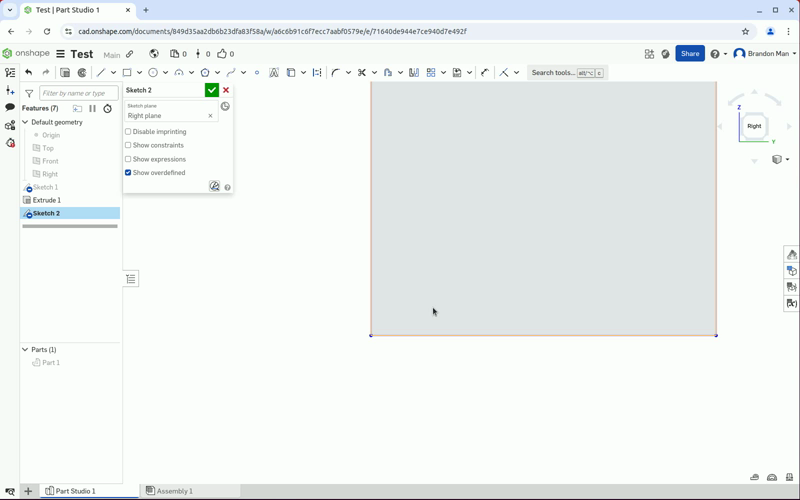
scroll(-6)
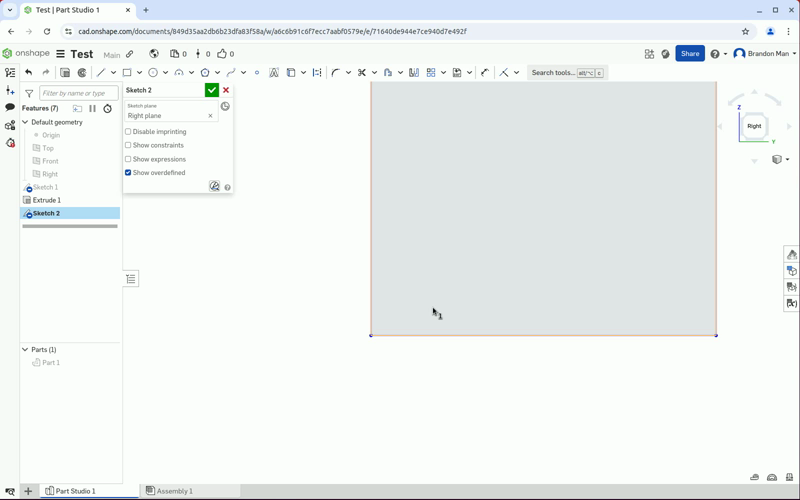
scroll(-6)
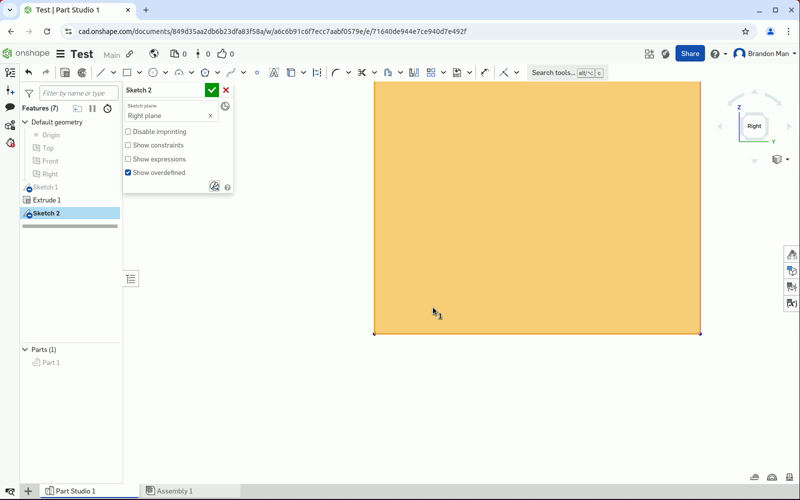
scroll(-6)
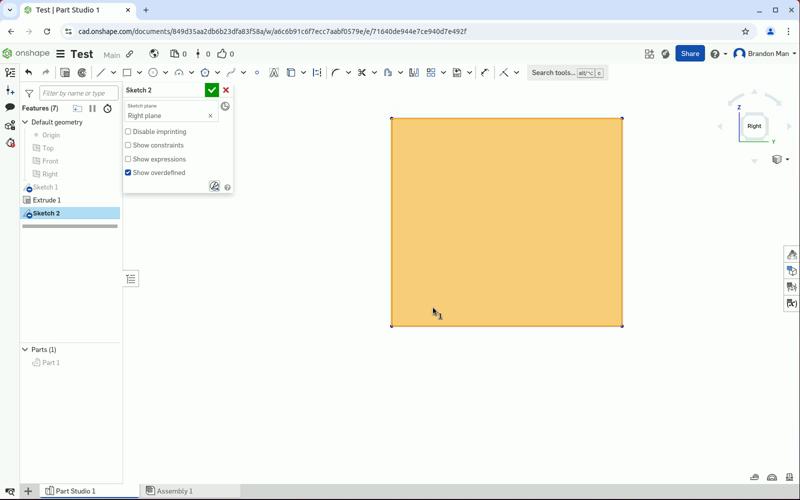
scroll(-6)
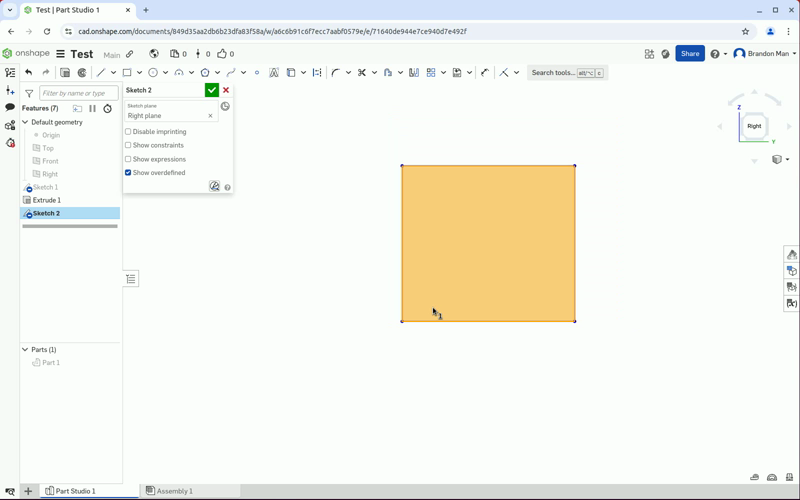
scroll(-6)
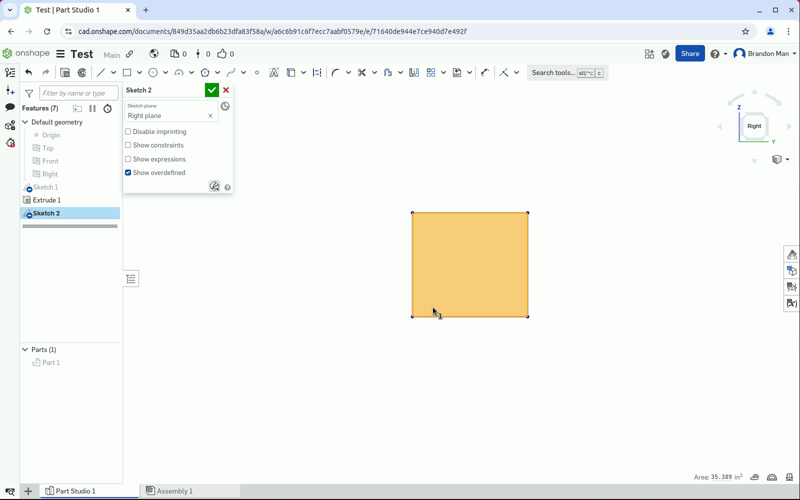
scroll(-6)
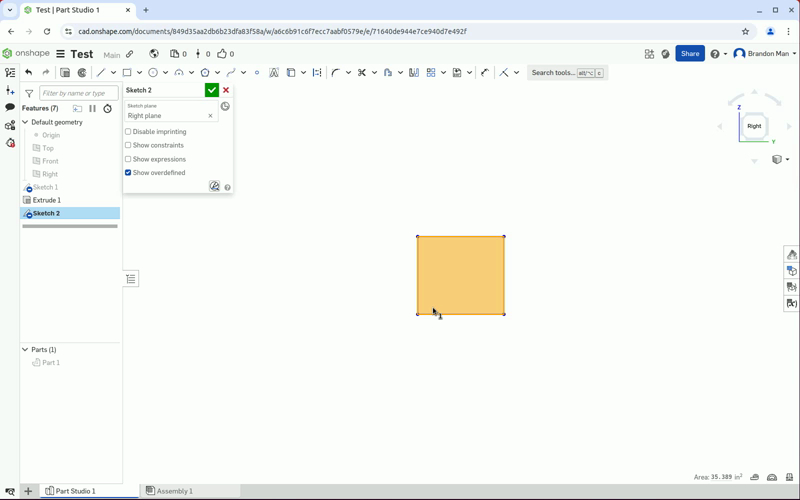
scroll(-6)
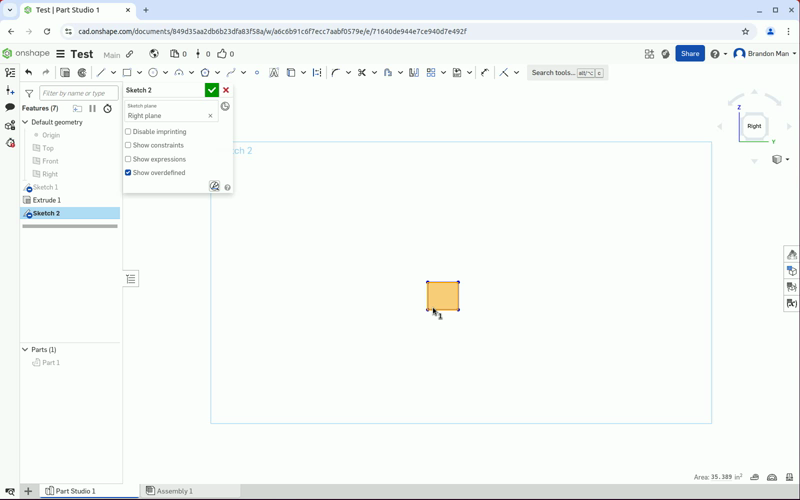
mouse_move(73, 352)
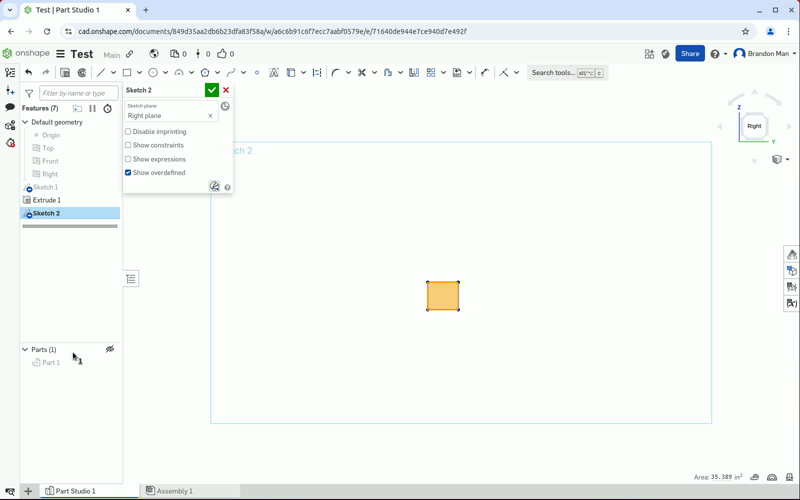
key(shift+y)
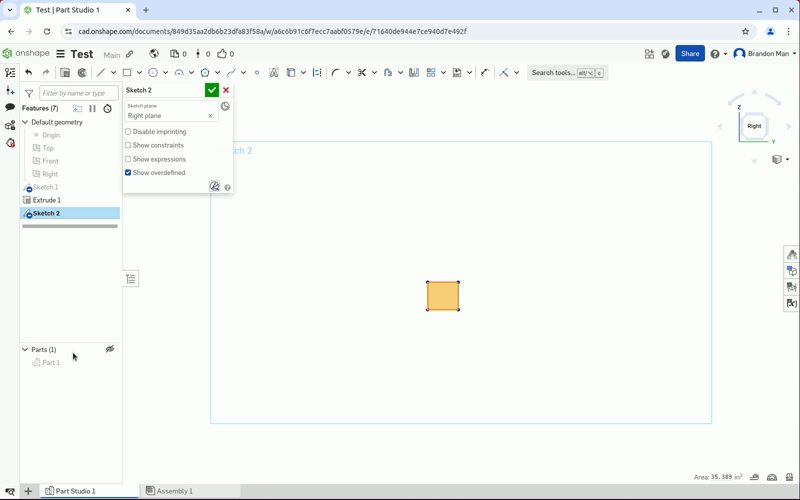
key(shift+e)
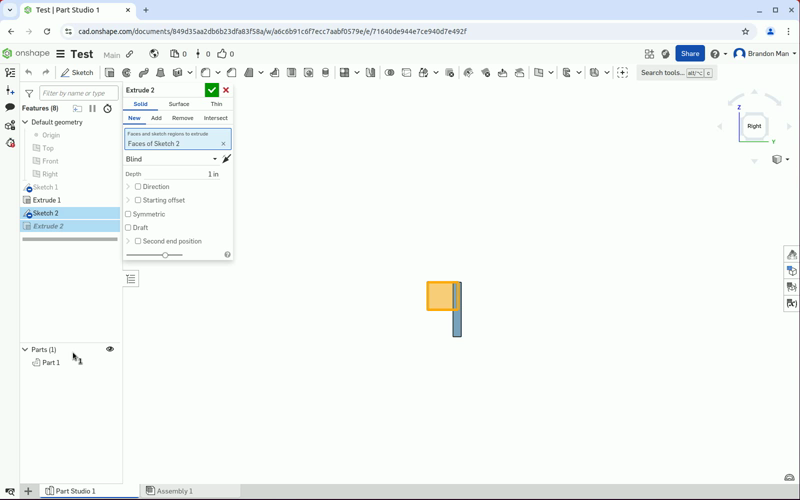
mouse_move(143, 106)
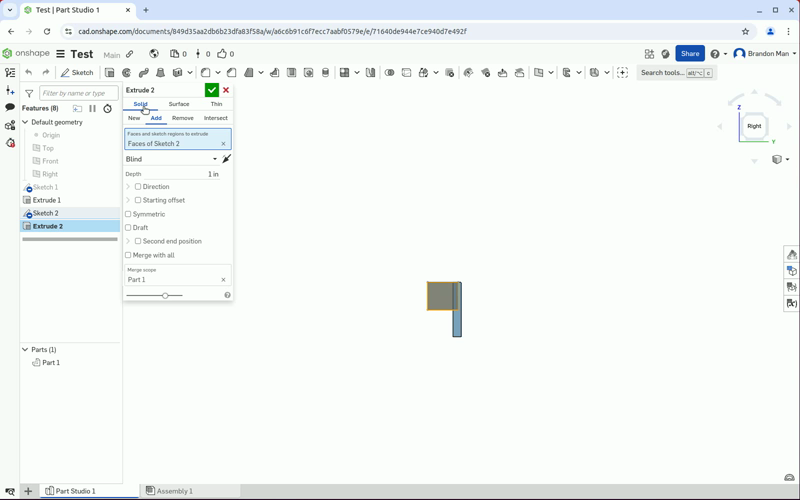
click(143, 106)
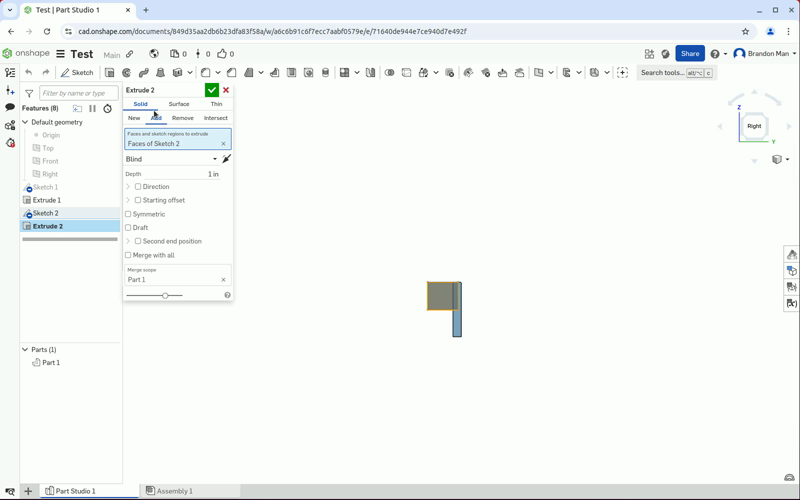
mouse_move(186, 120)
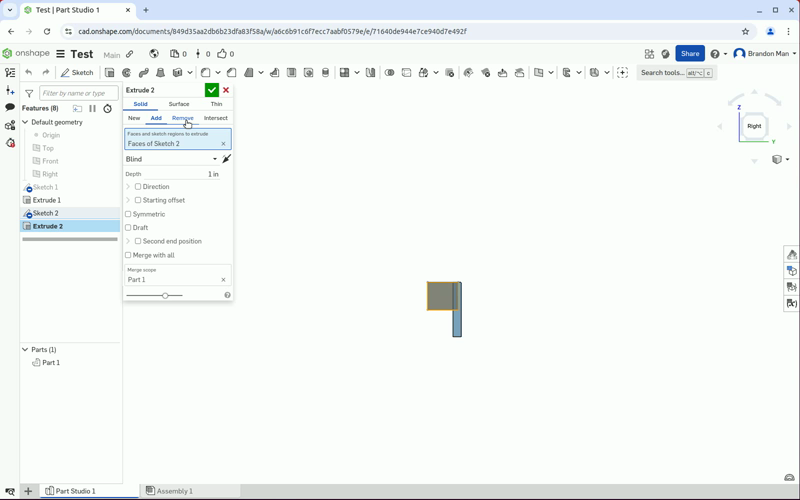
click(186, 120)
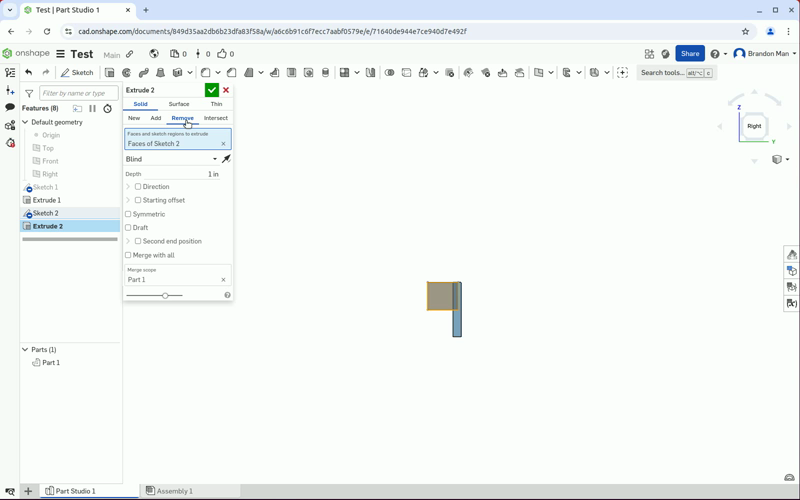
key(tab, 4)
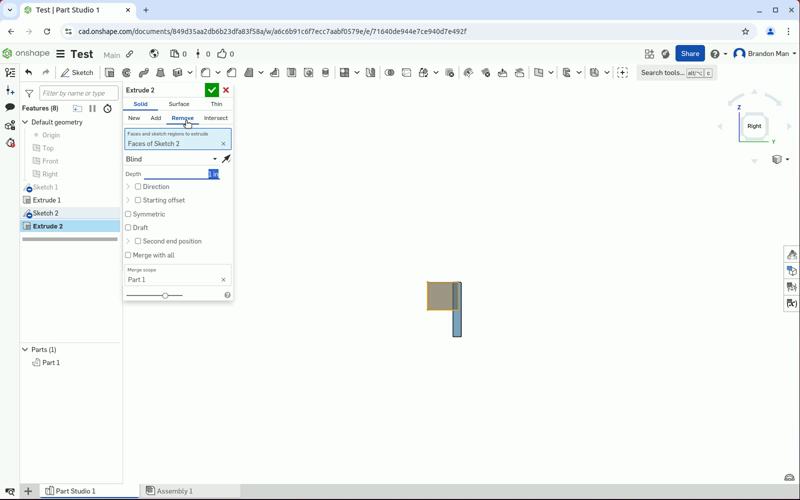
text(-23.108)
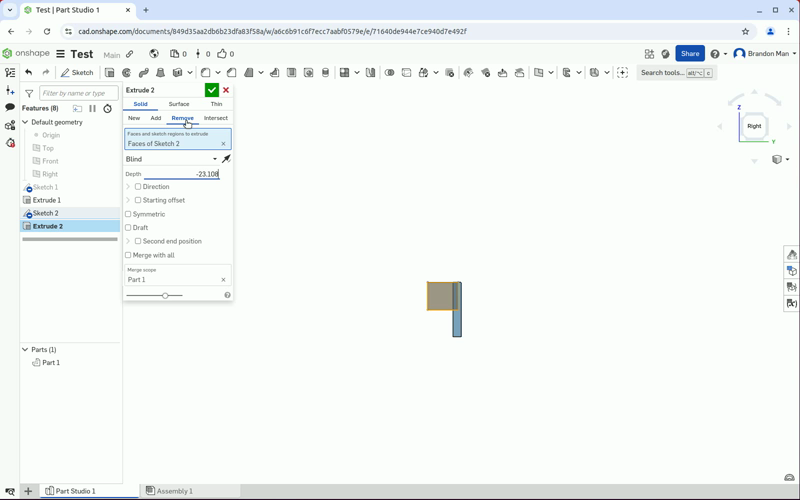
key(tab, 6)
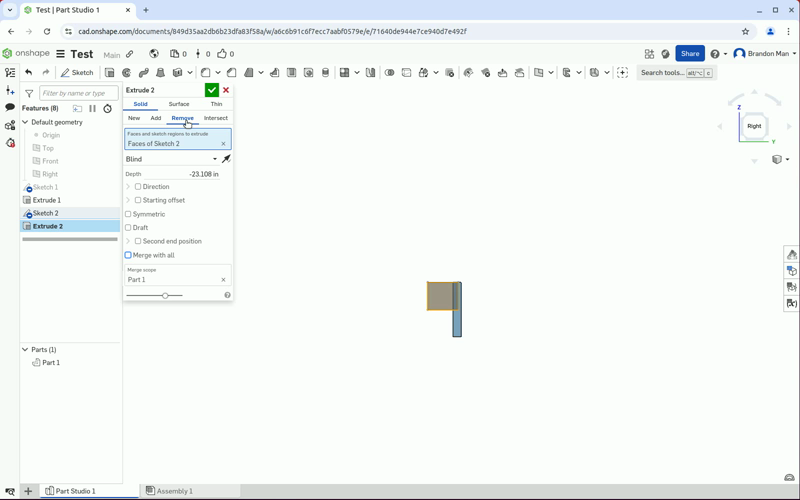
key(space)
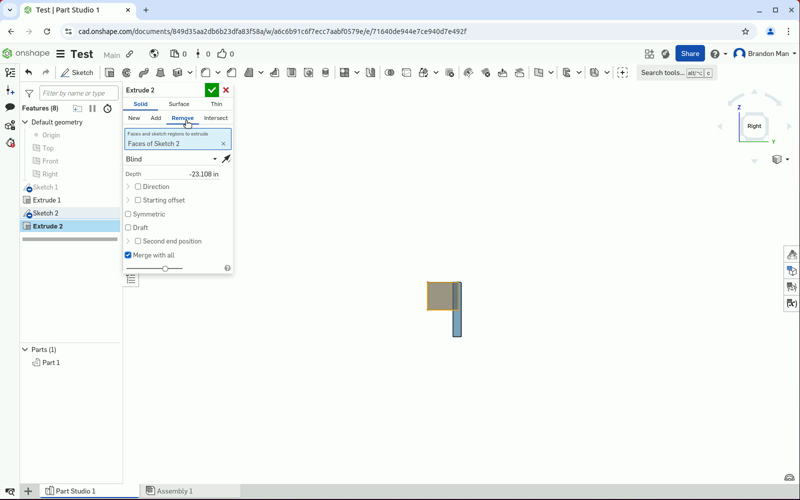
key(enter)
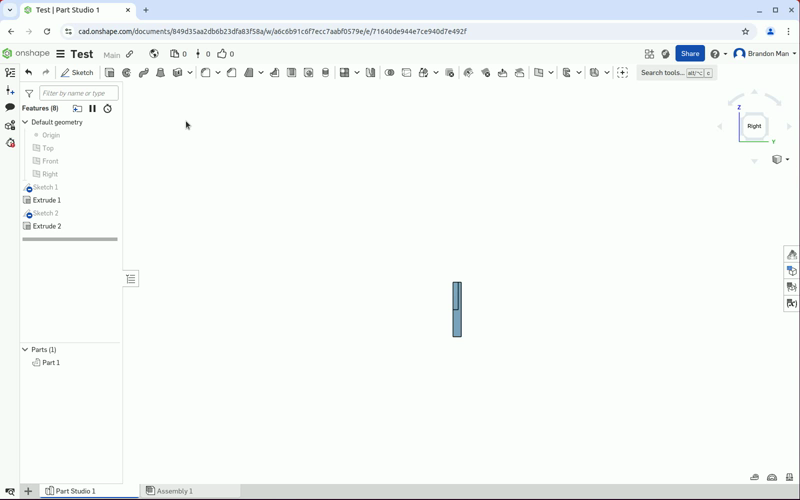
key(shift+h)
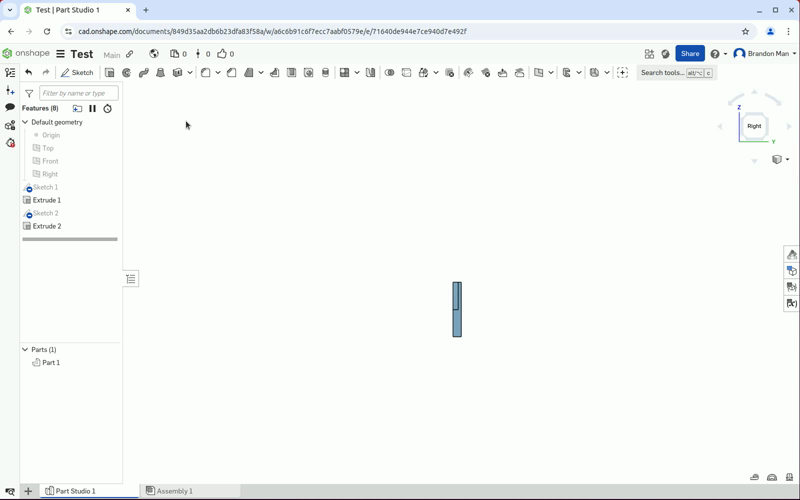
key(shift+h)
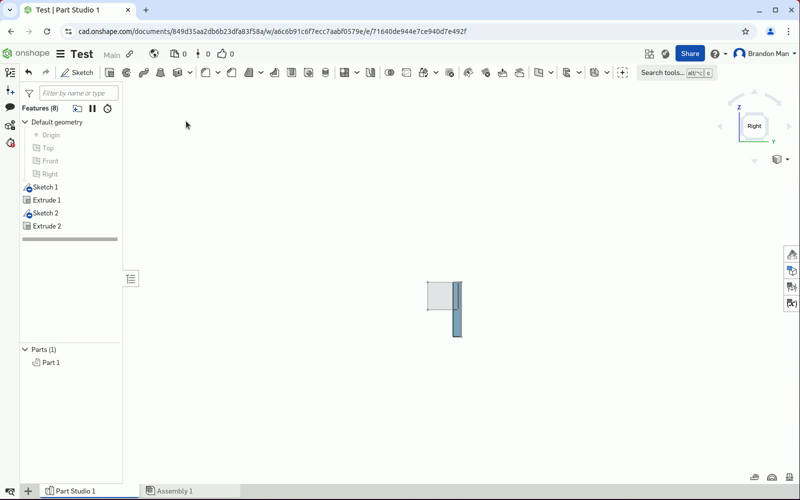
key(shift+7)
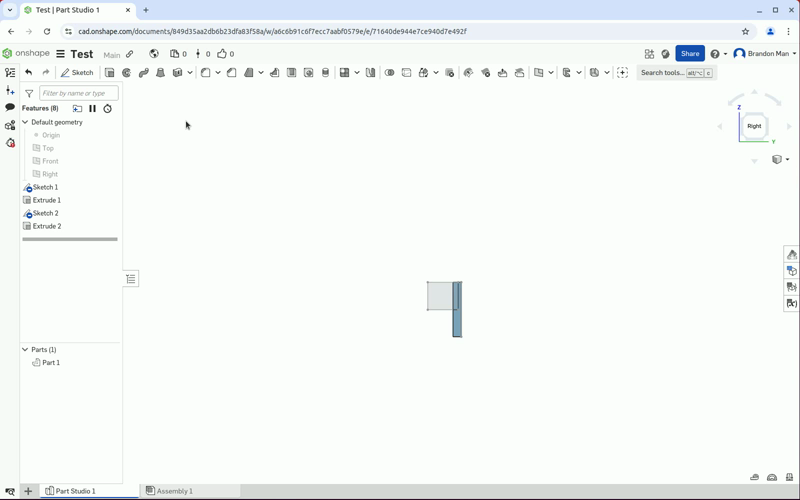
key(right, 2)
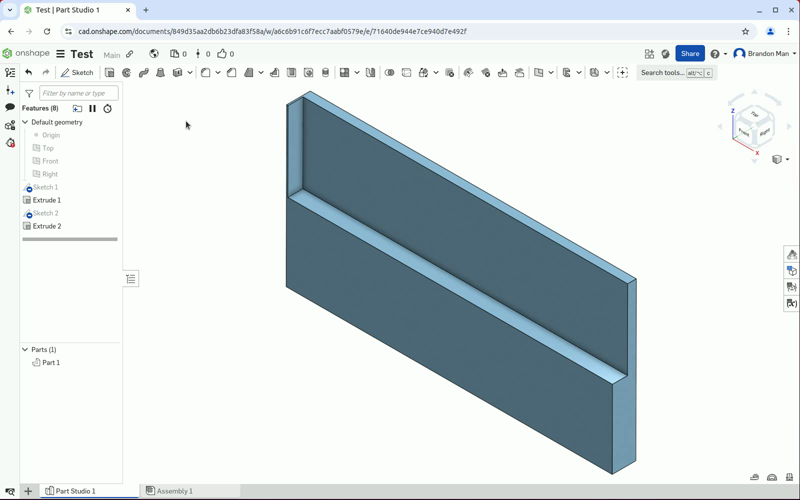
key(down, 2)
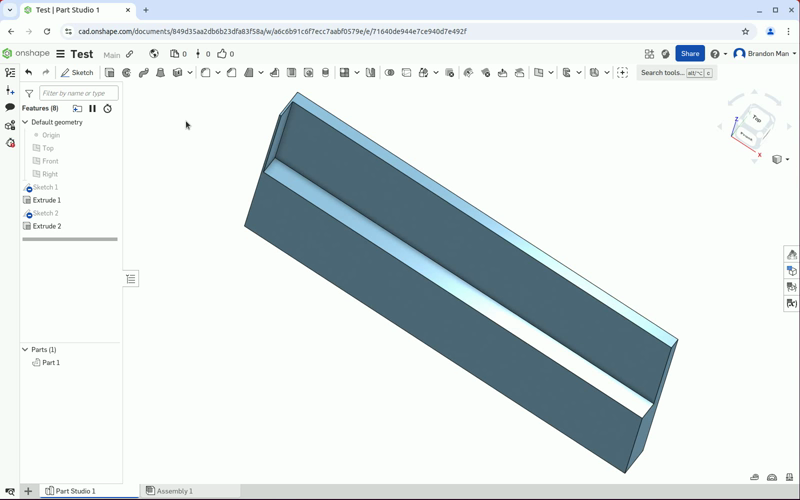
key(up, 2)
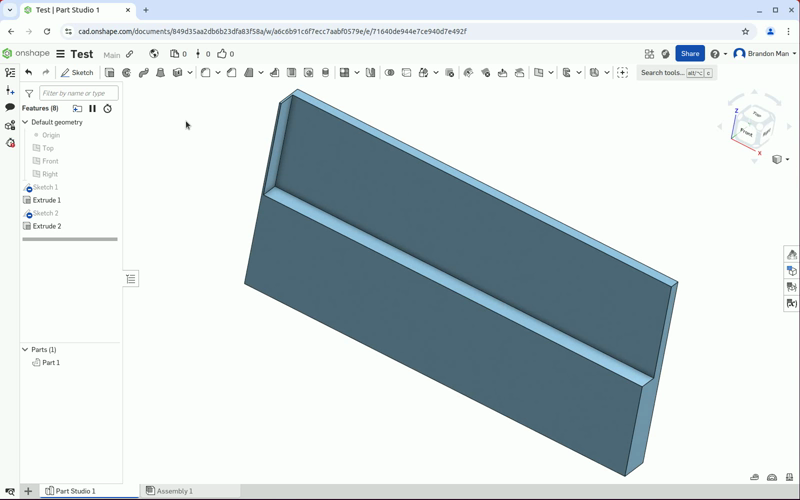
key(left, 2)
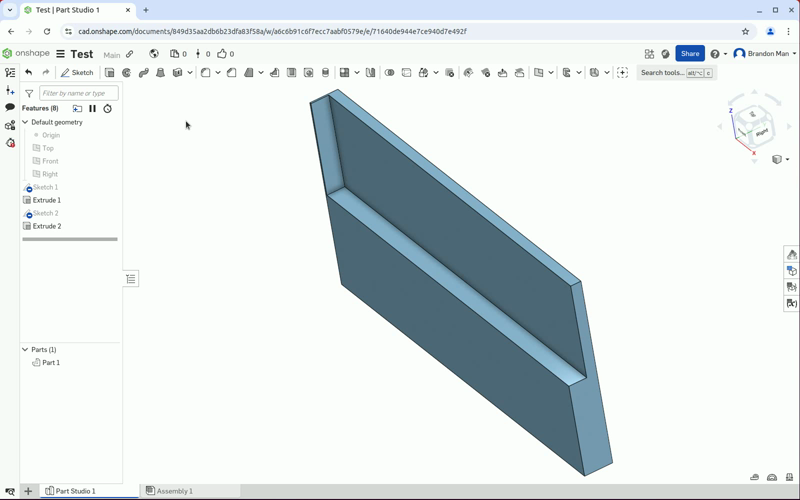
mouse_move(73, 189)
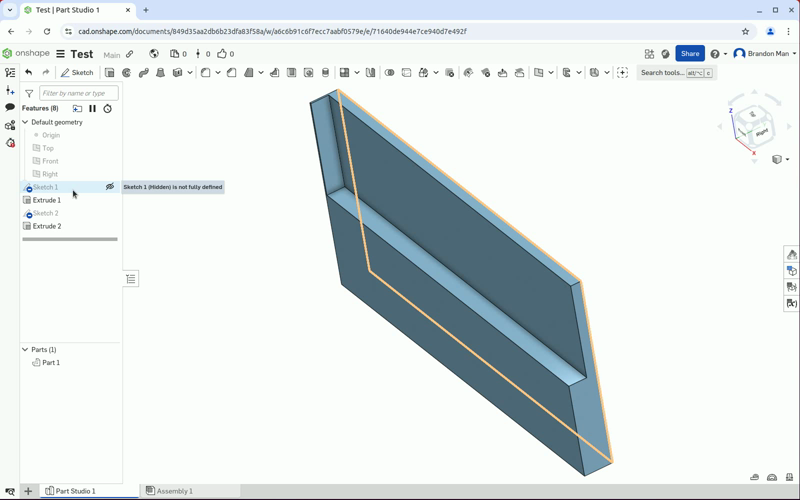
click(73, 189)